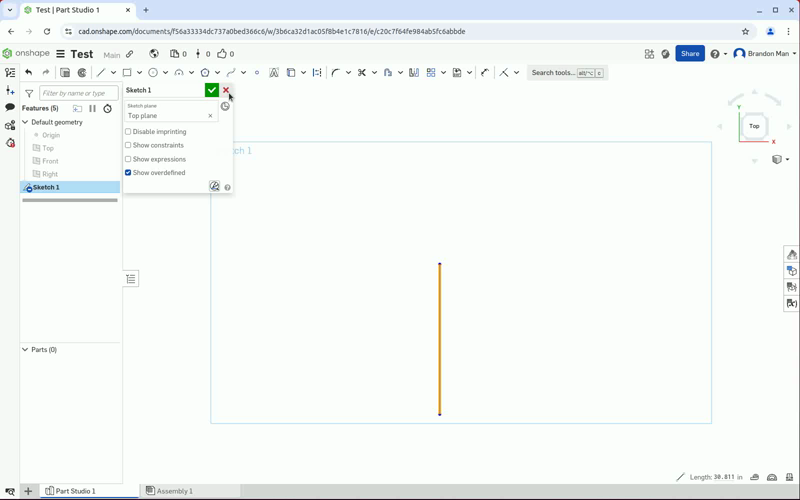
key(shift+h)
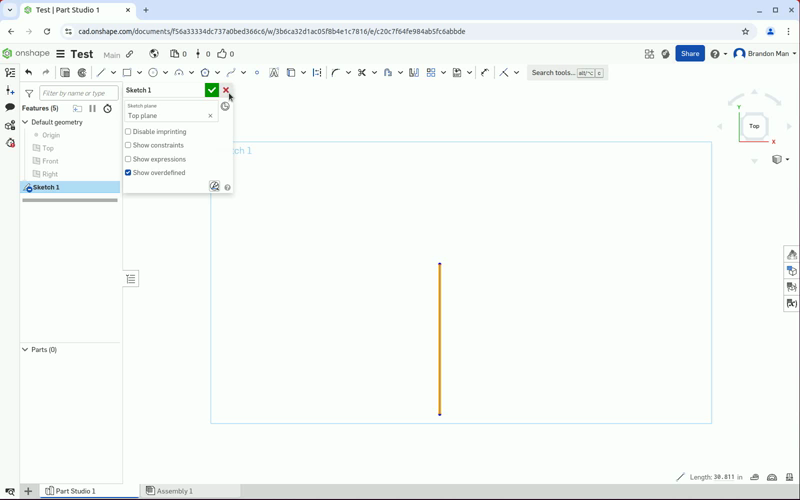
key(shift+s)
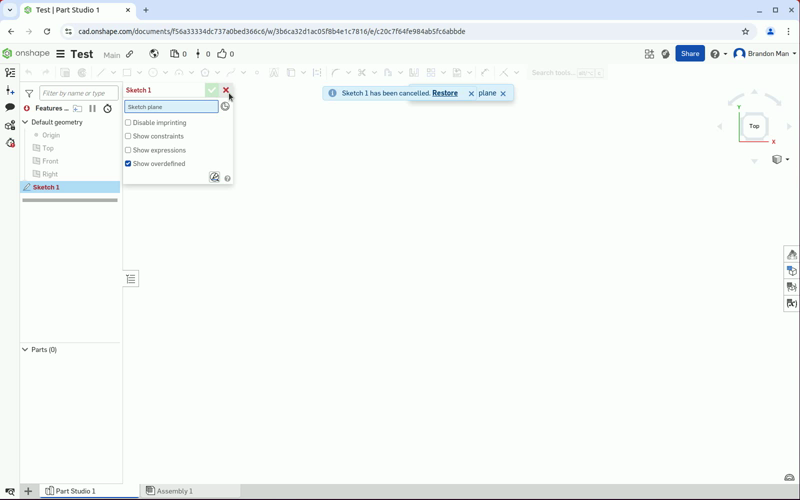
mouse_move(73, 150)
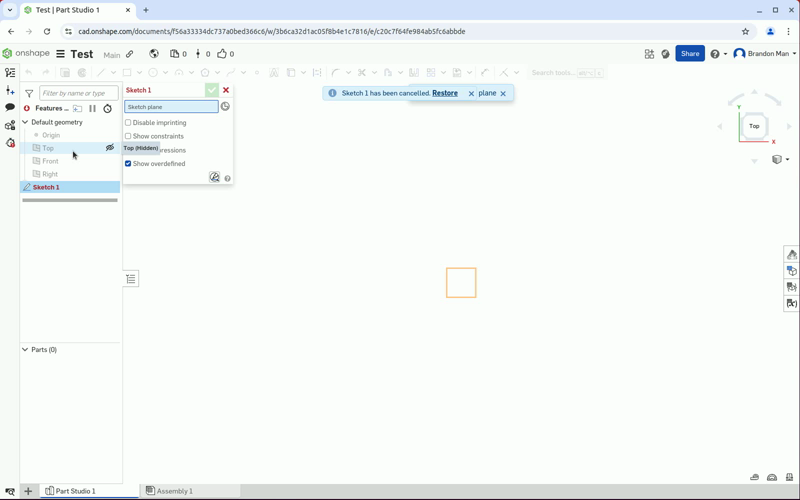
click(73, 150)
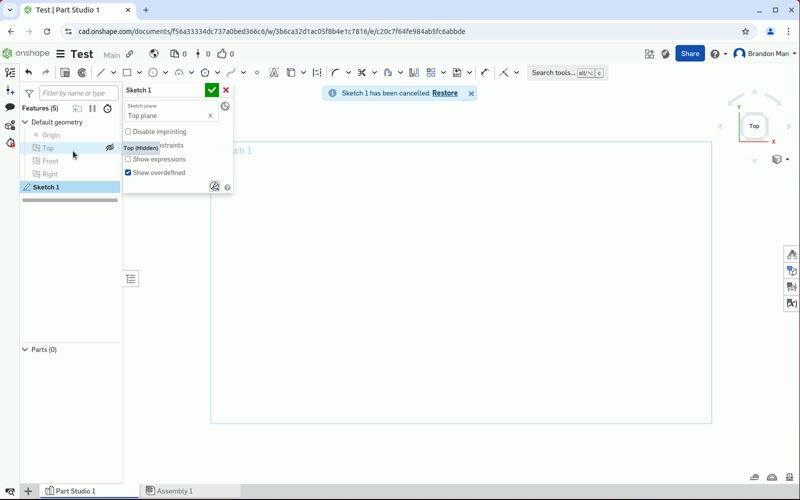
mouse_move(73, 352)
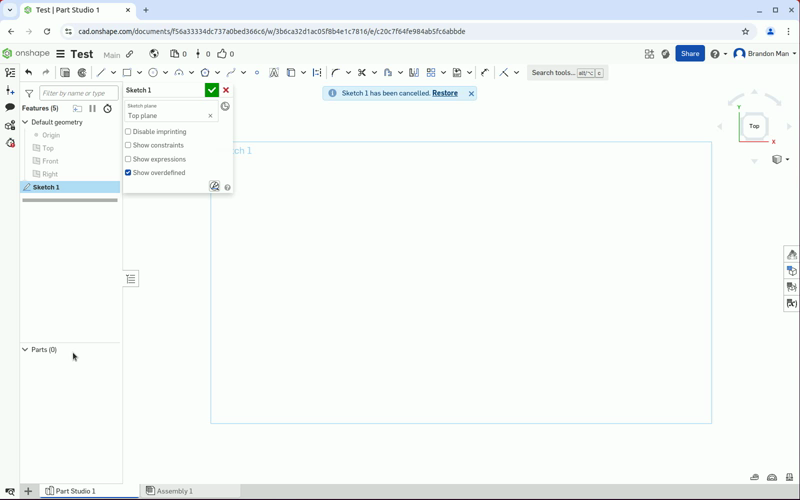
key(y)
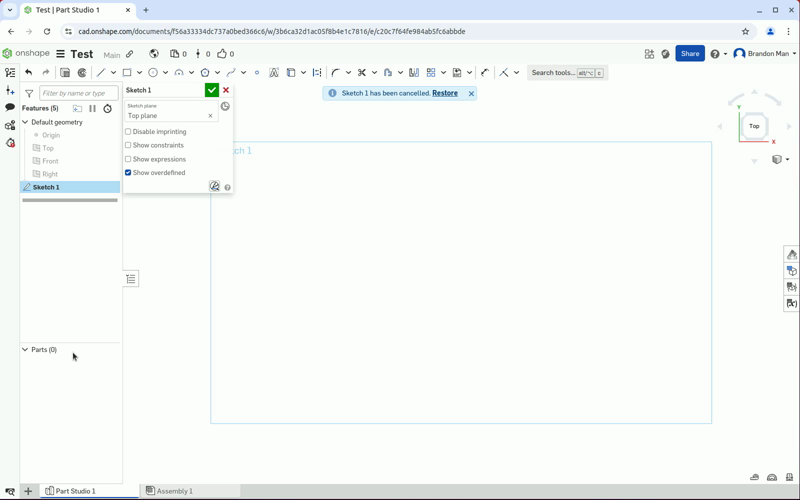
key(l)
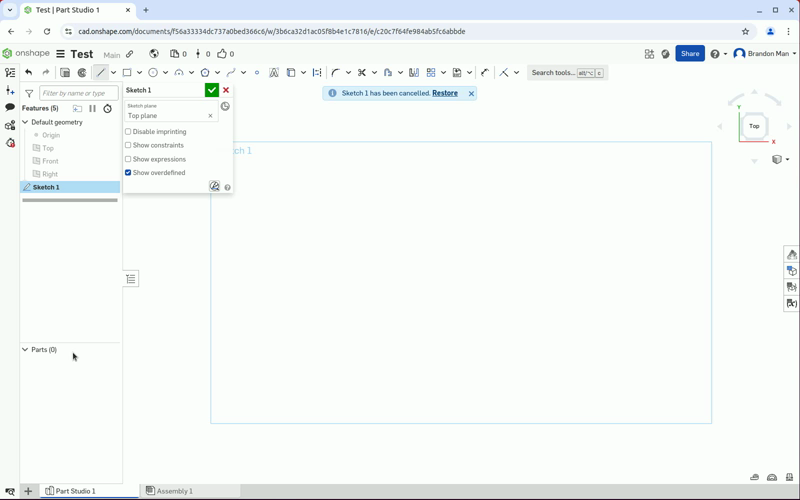
key_down(shift)
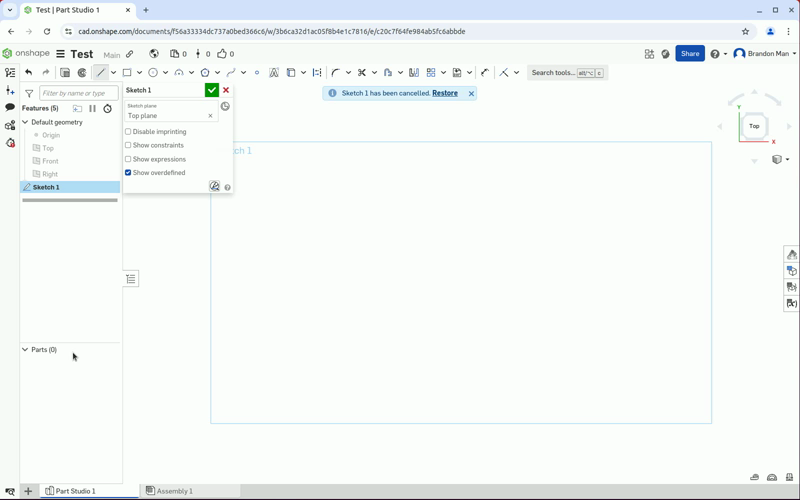
mouse_move(385, 357)
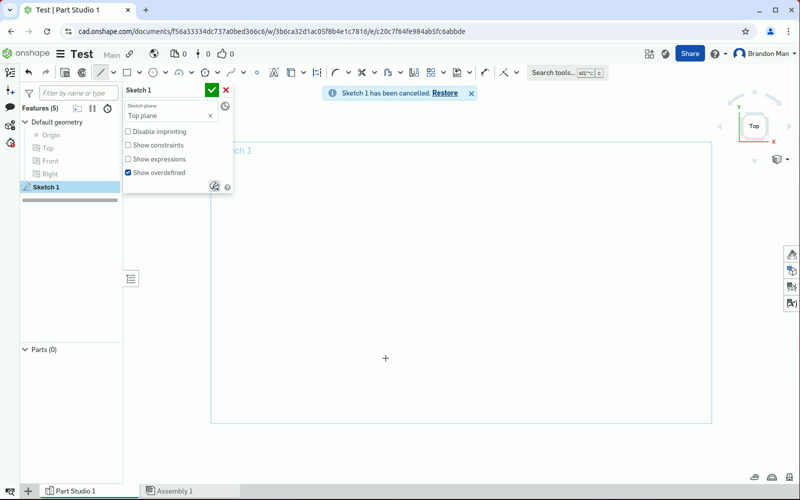
click(385, 357)
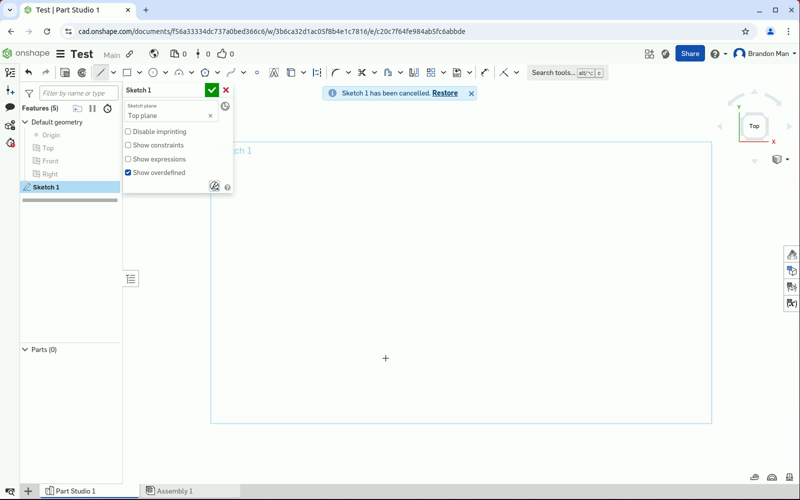
key_up(shift)
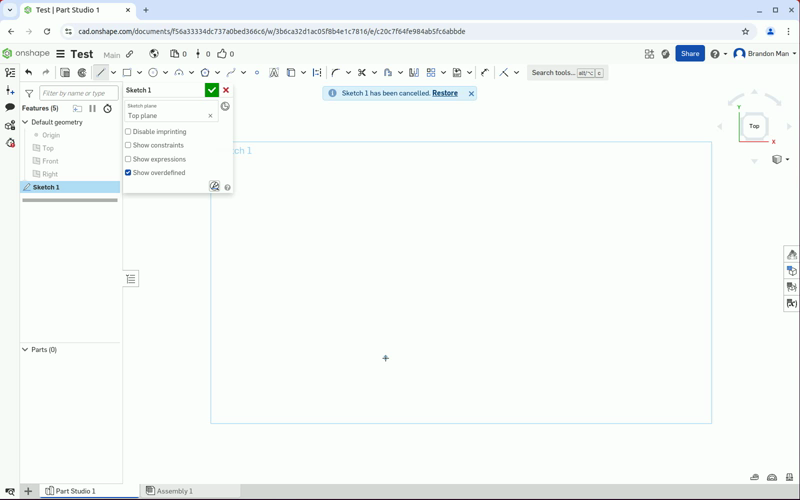
key_down(shift)
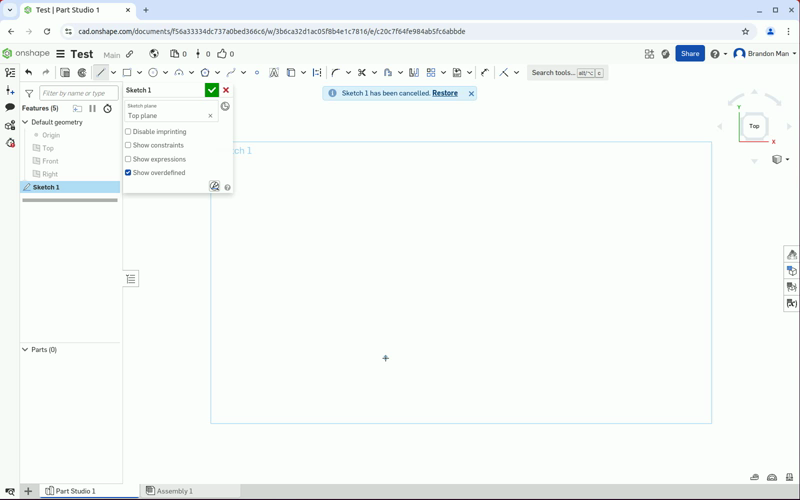
mouse_move(535, 357)
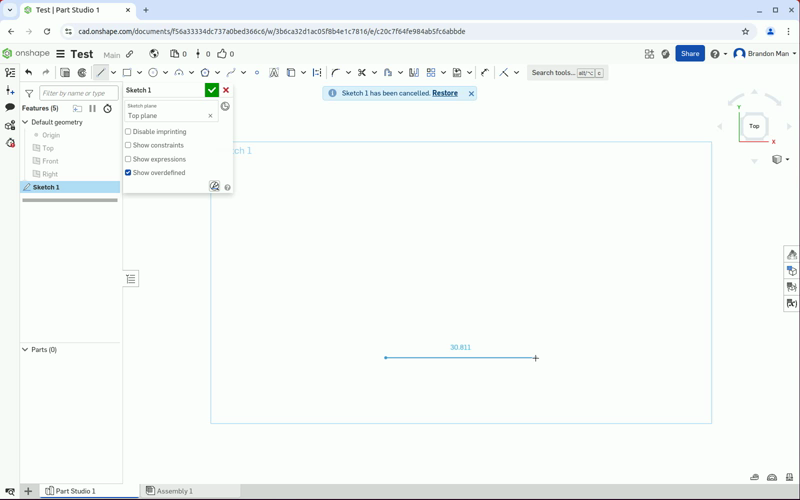
click(535, 357)
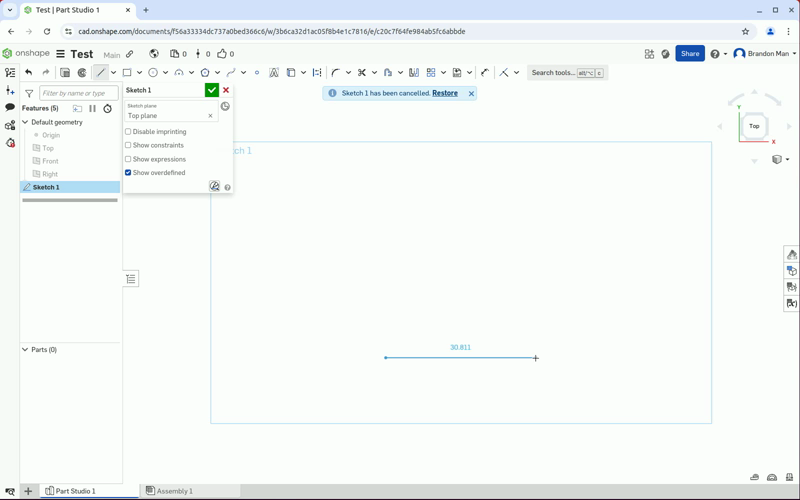
key_up(shift)
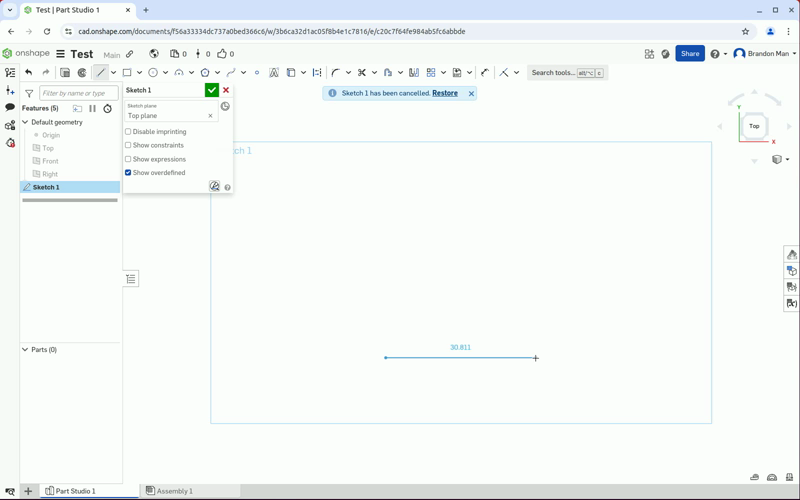
key_down(shift)
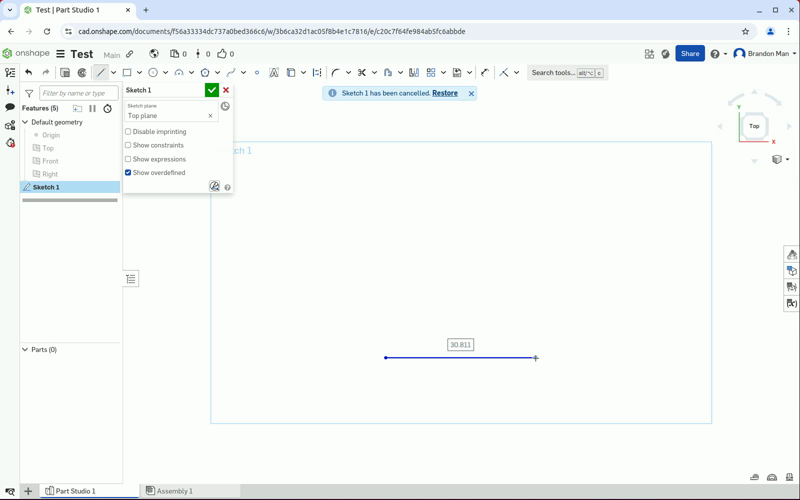
mouse_move(535, 208)
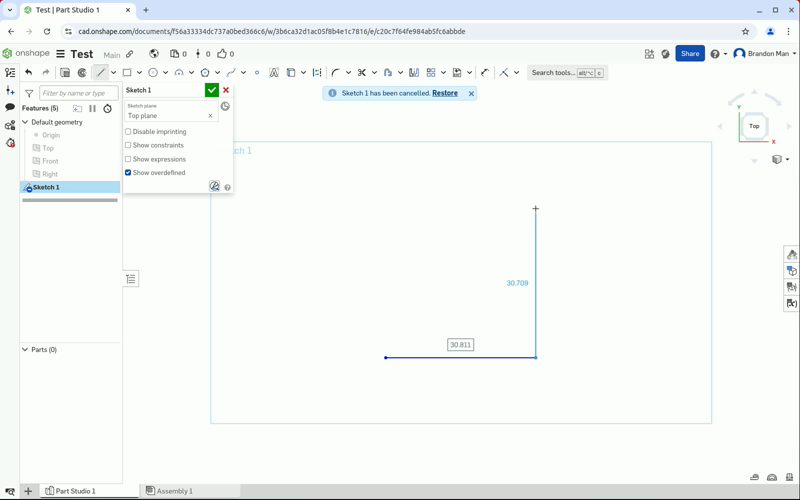
click(535, 208)
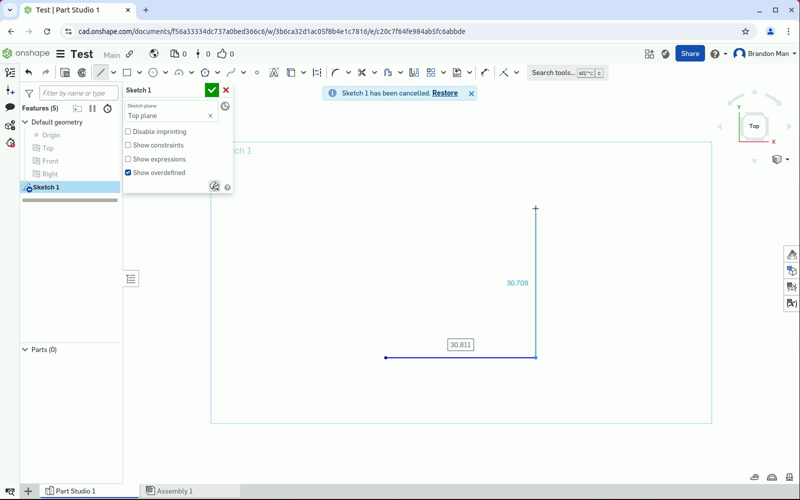
key_up(shift)
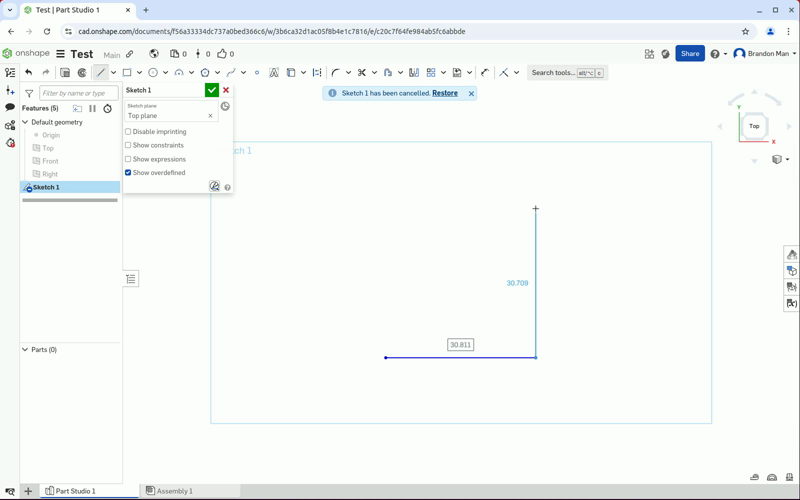
key_down(shift)
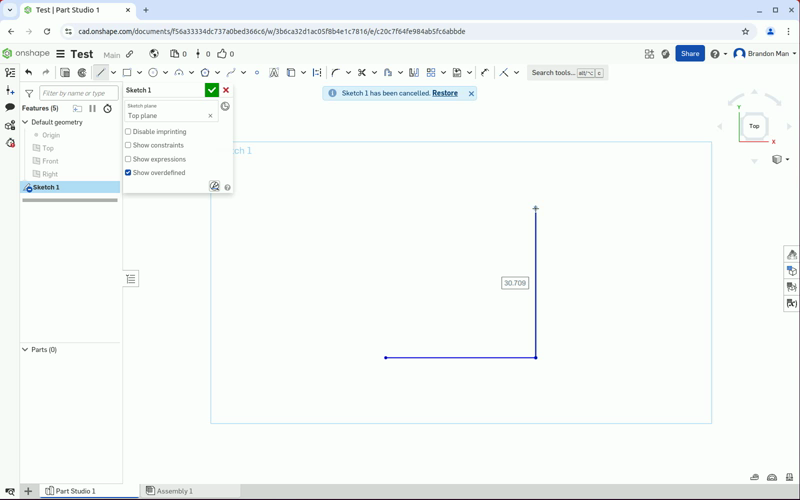
mouse_move(385, 208)
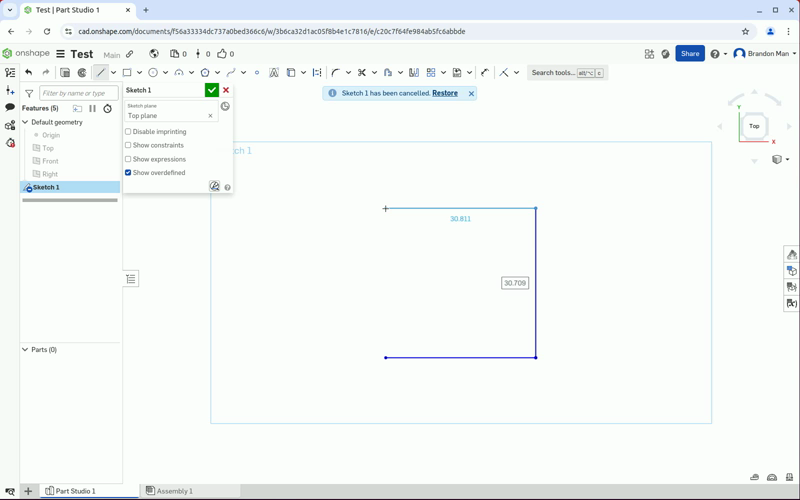
click(385, 208)
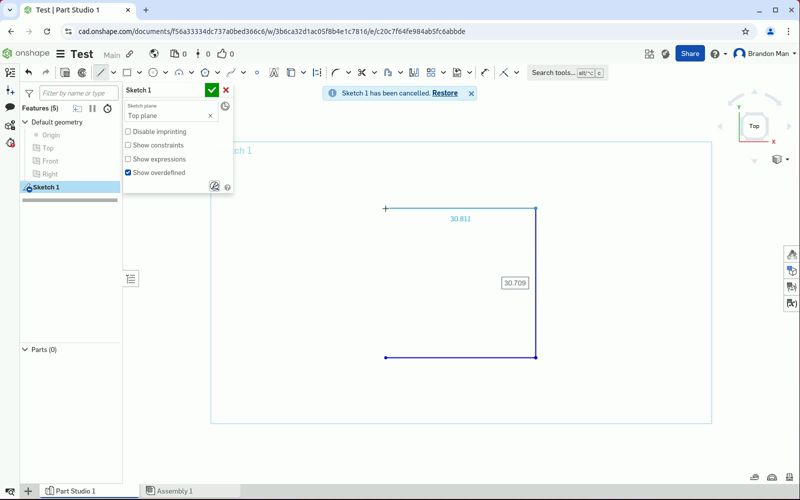
key_up(shift)
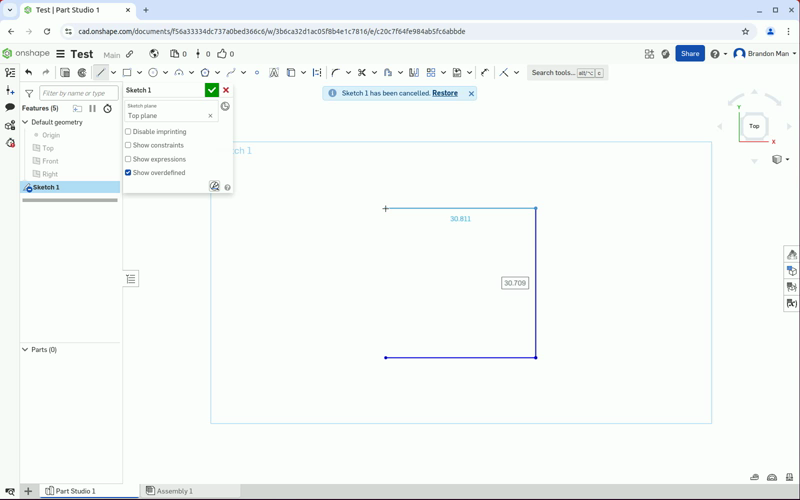
key_down(shift)
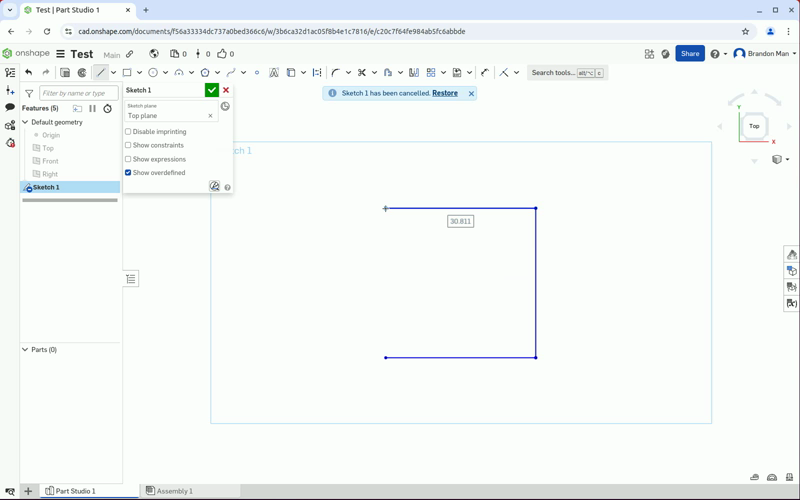
mouse_move(385, 357)
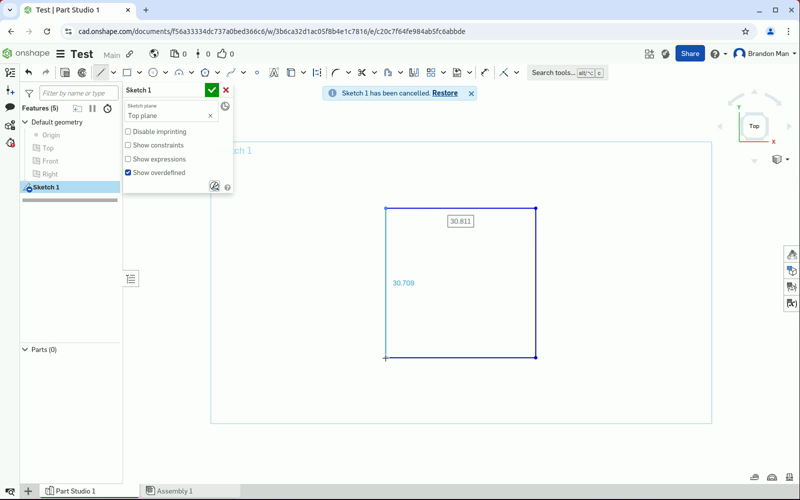
key_up(shift)
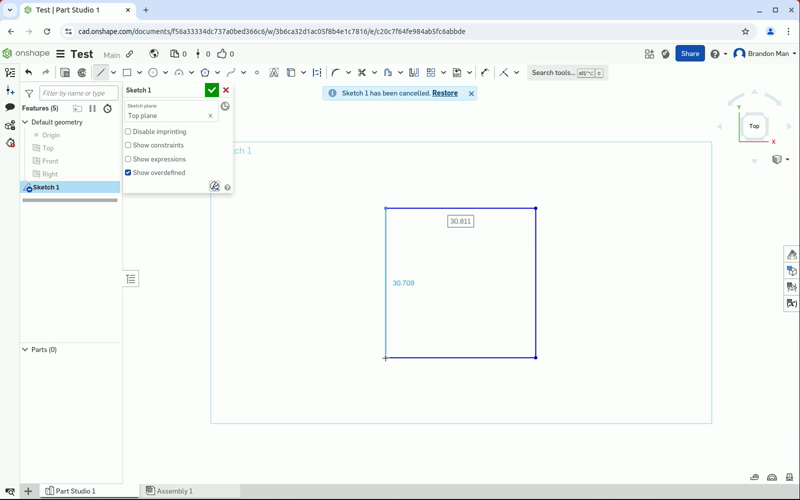
click(385, 357)
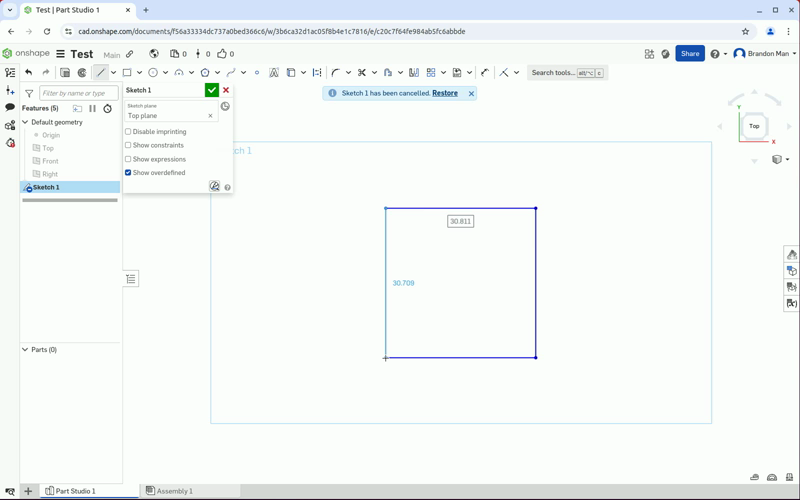
key(esc)
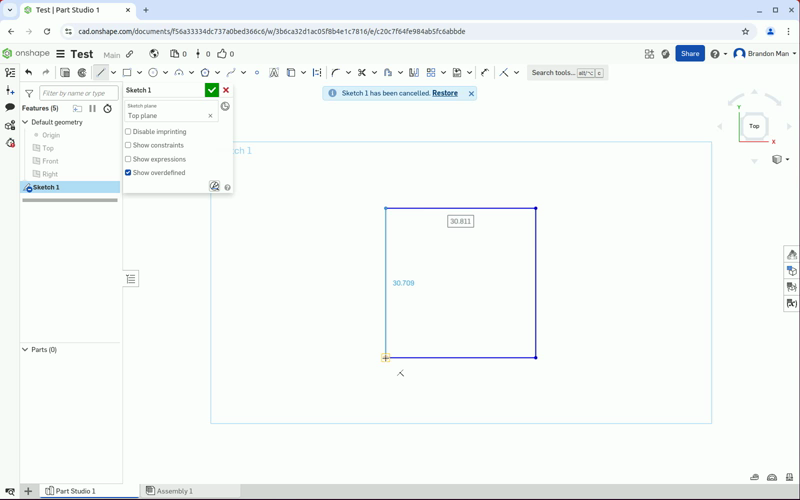
mouse_move(450, 279)
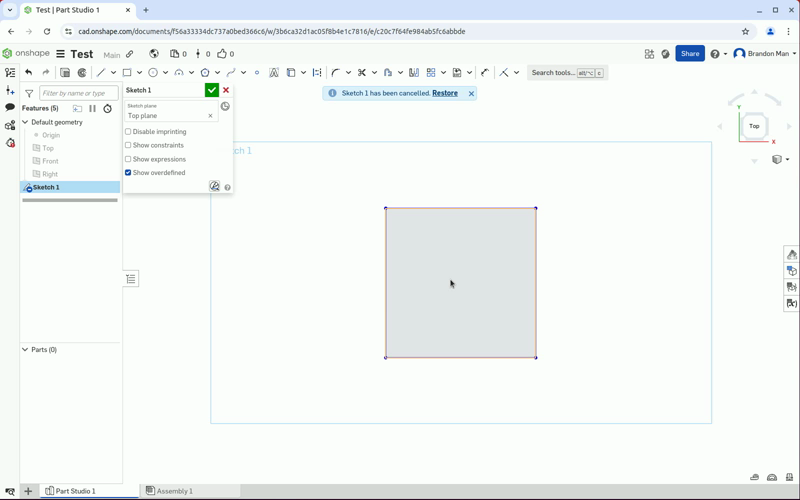
click(450, 279)
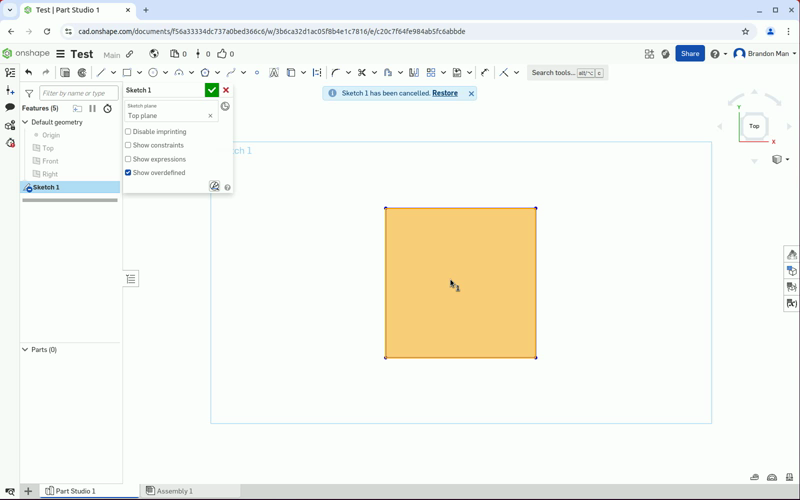
mouse_move(73, 352)
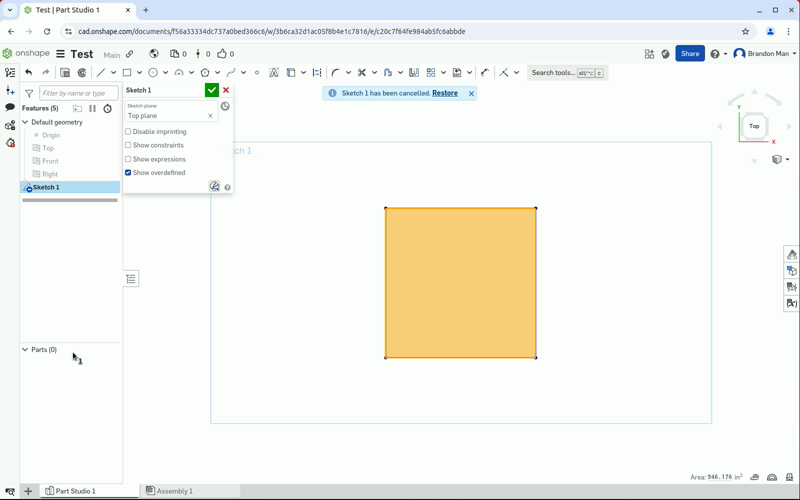
key(shift+y)
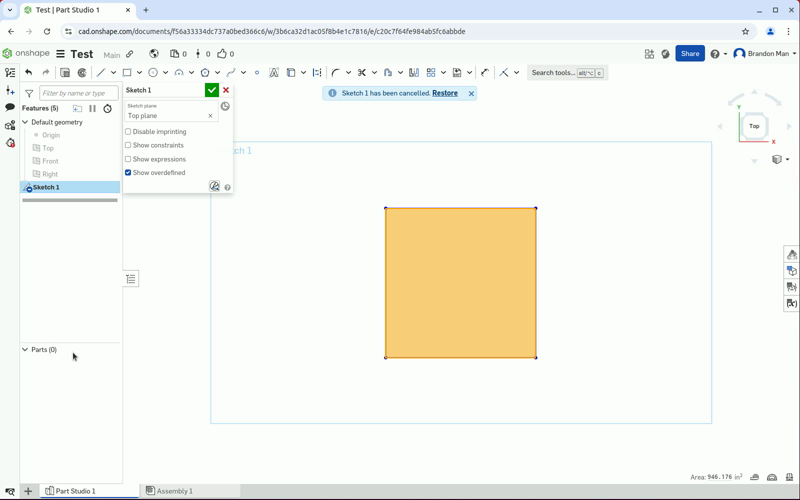
key(shift+e)
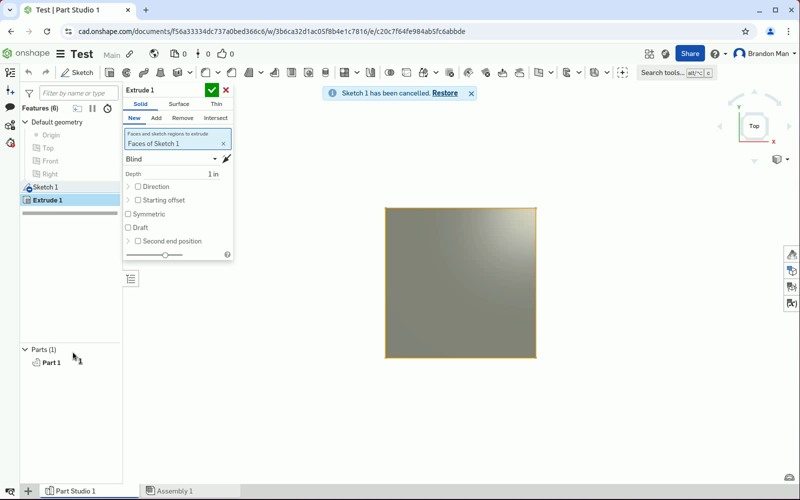
mouse_move(143, 106)
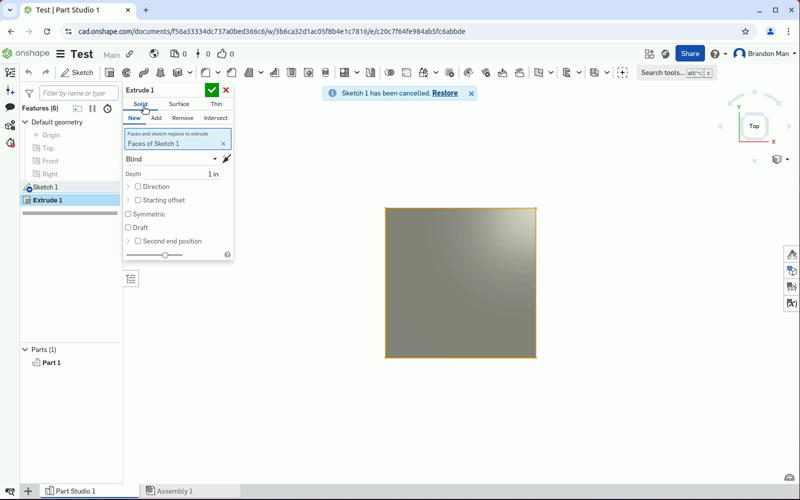
click(143, 106)
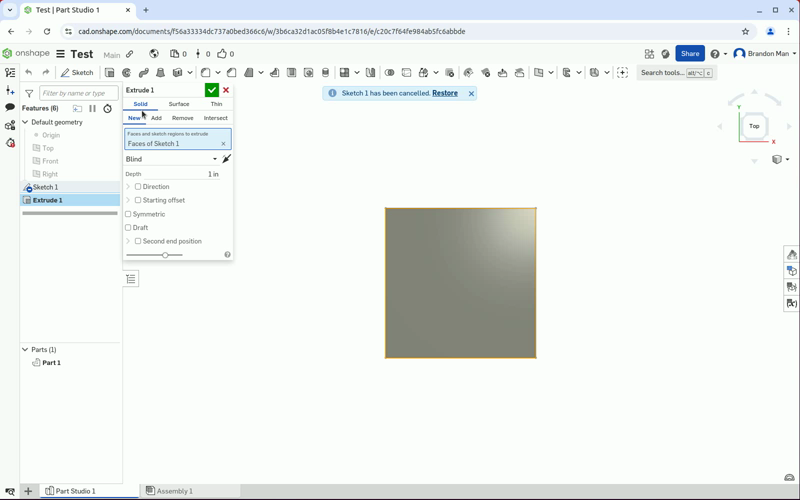
mouse_move(137, 120)
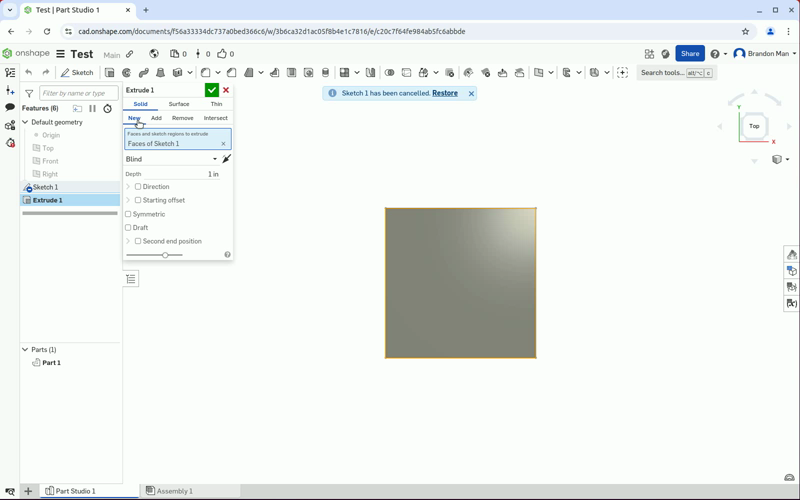
click(137, 120)
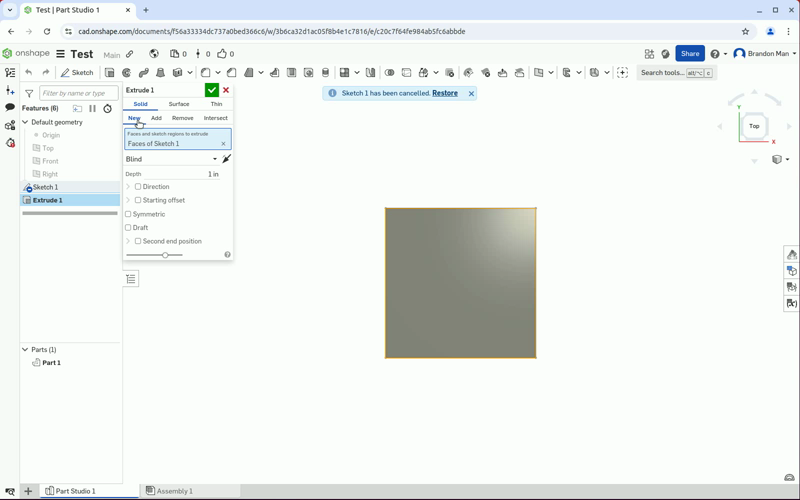
key(tab, 4)
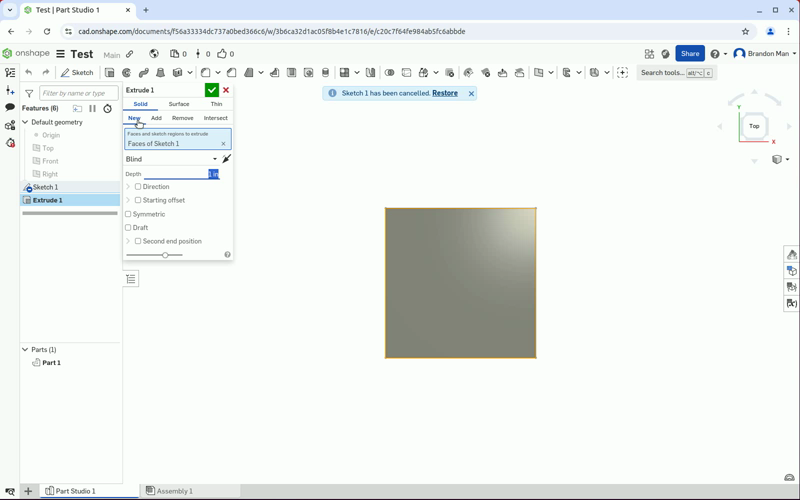
text(15.405)
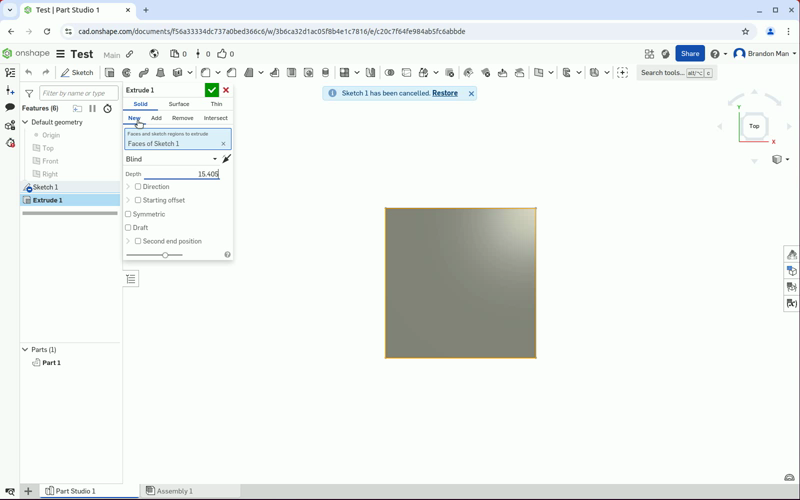
key(enter)
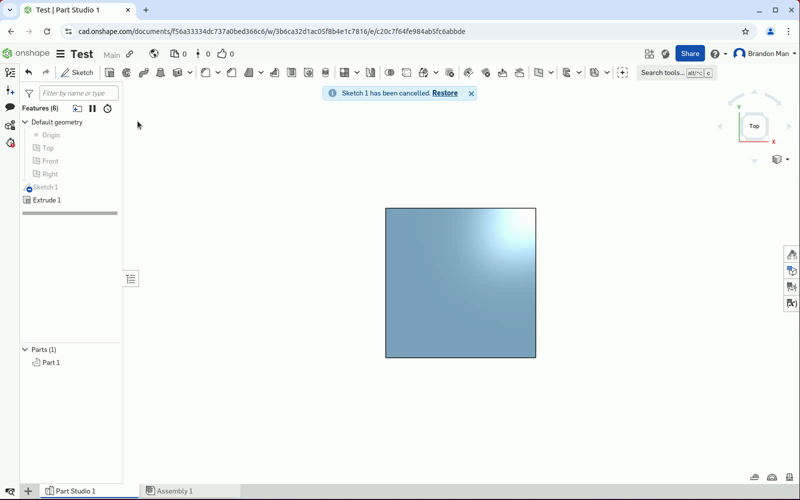
key(shift+h)
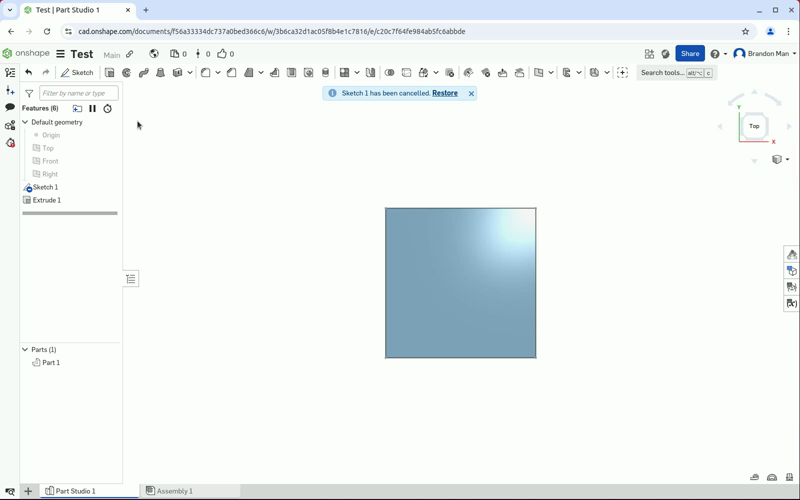
key(shift+h)
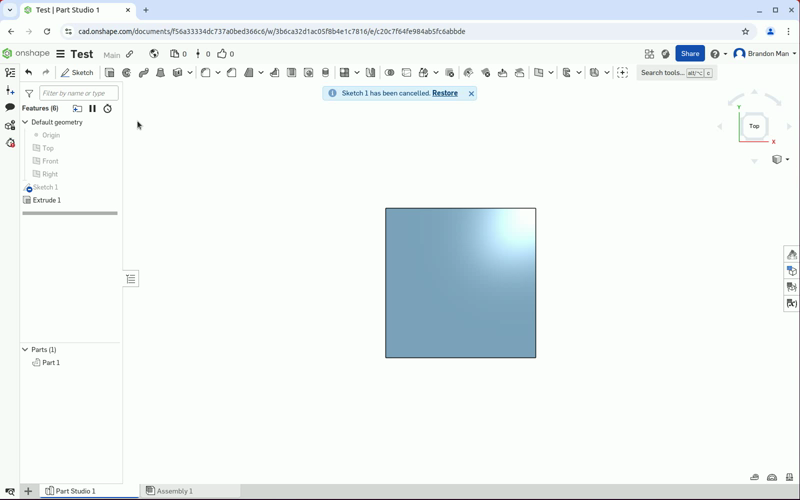
mouse_move(73, 189)
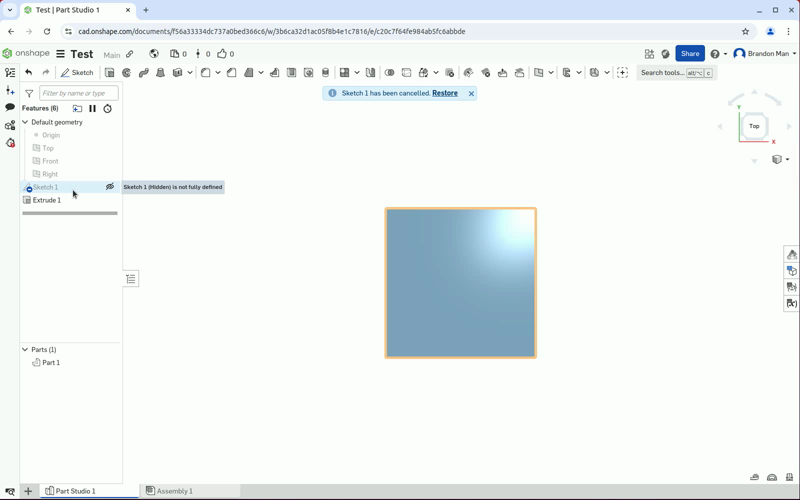
click(73, 189)
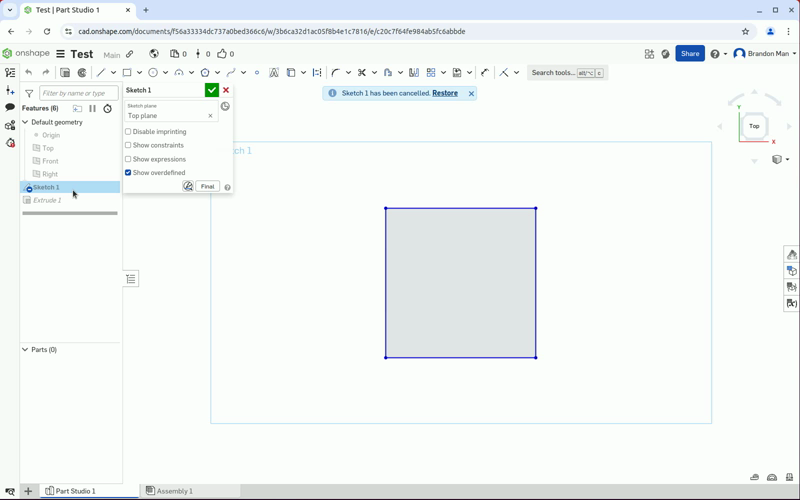
mouse_move(229, 92)
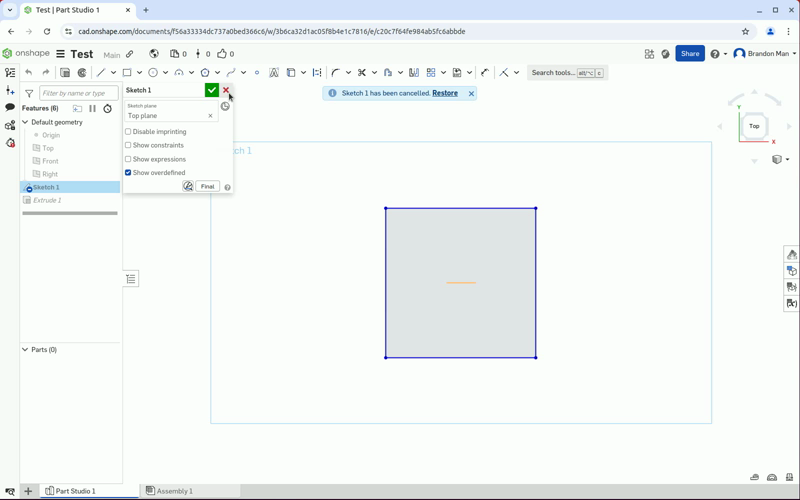
click(229, 92)
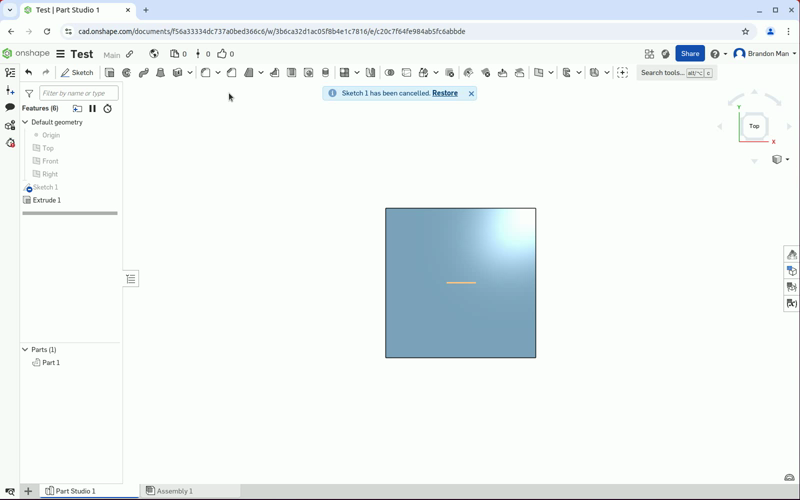
mouse_move(541, 75)
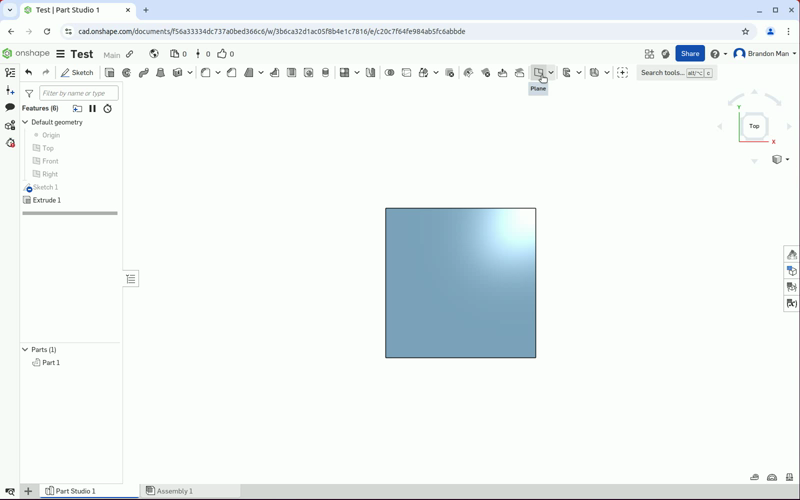
click(541, 75)
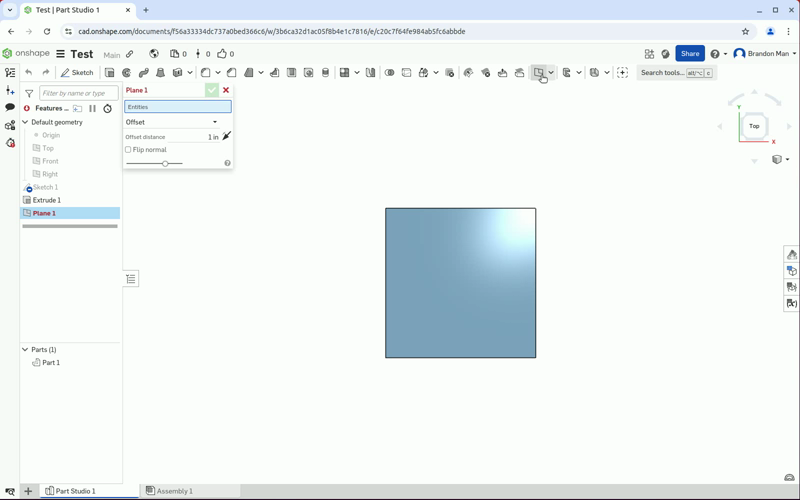
mouse_move(73, 150)
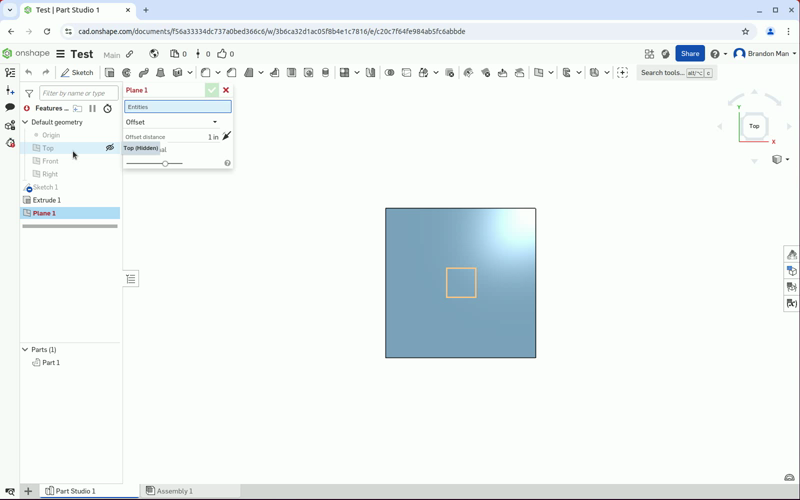
click(73, 150)
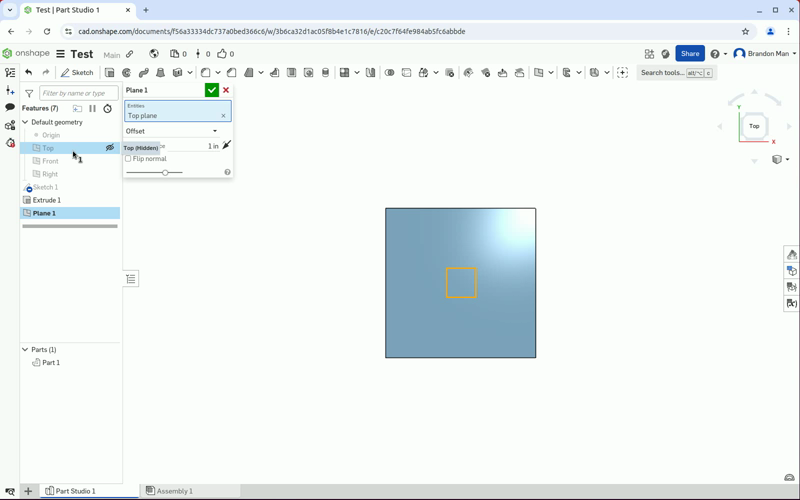
key(tab, 2)
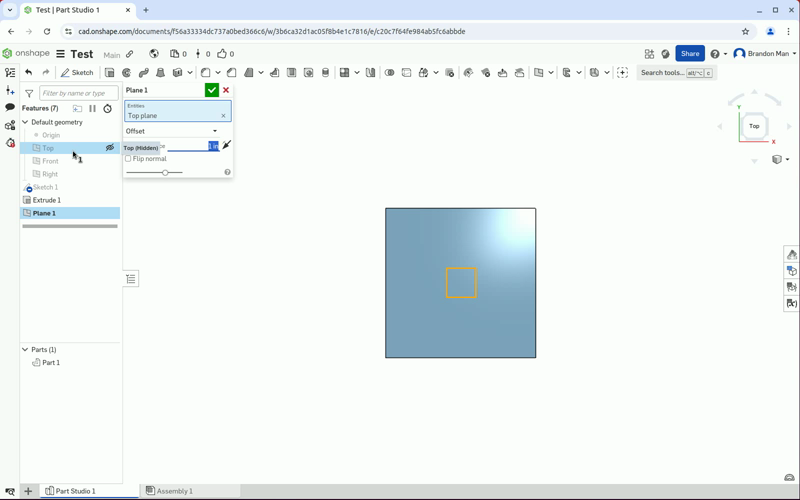
text(15.405)
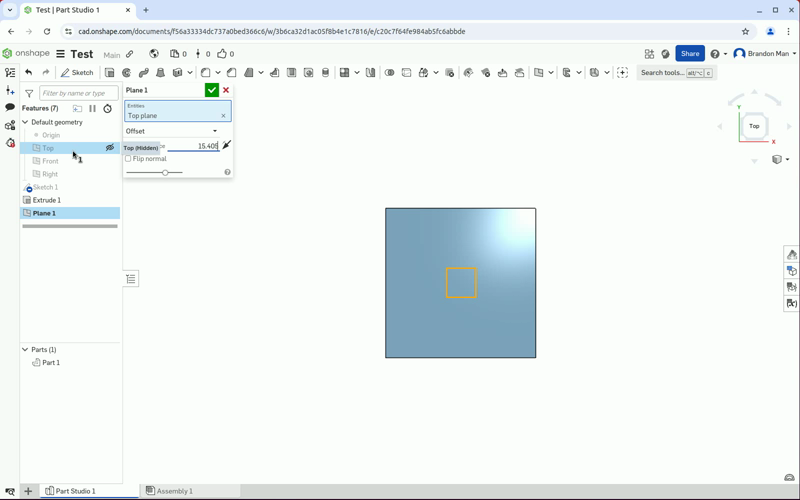
key(enter, 2)
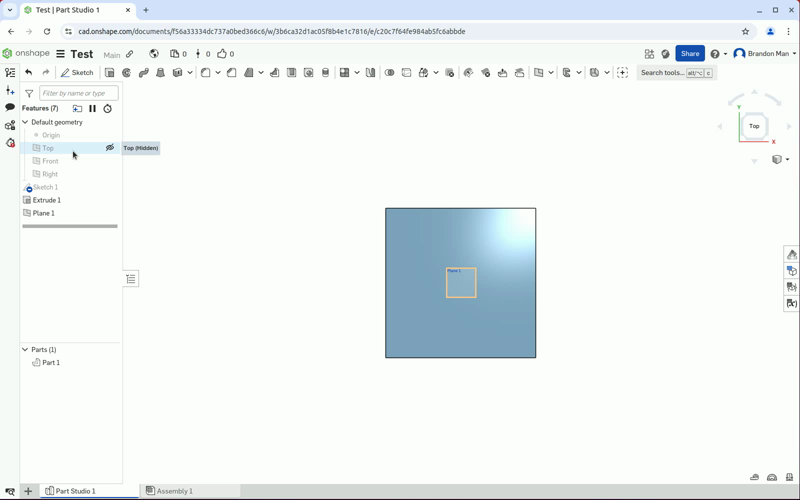
key(shift+s)
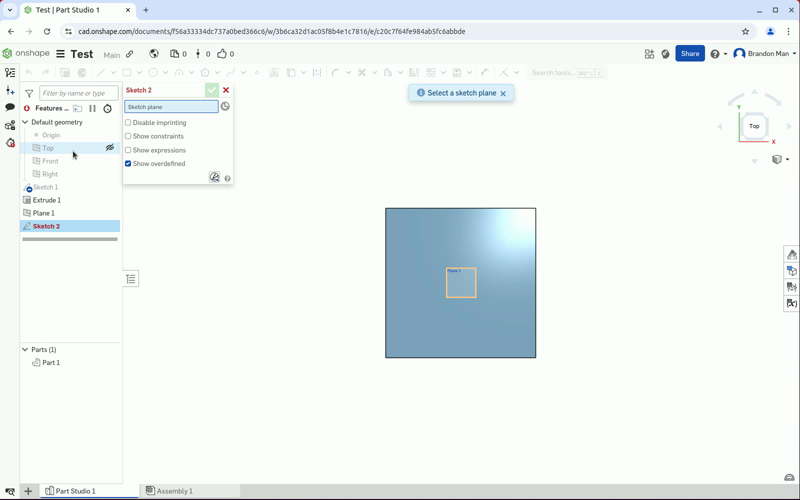
mouse_move(73, 215)
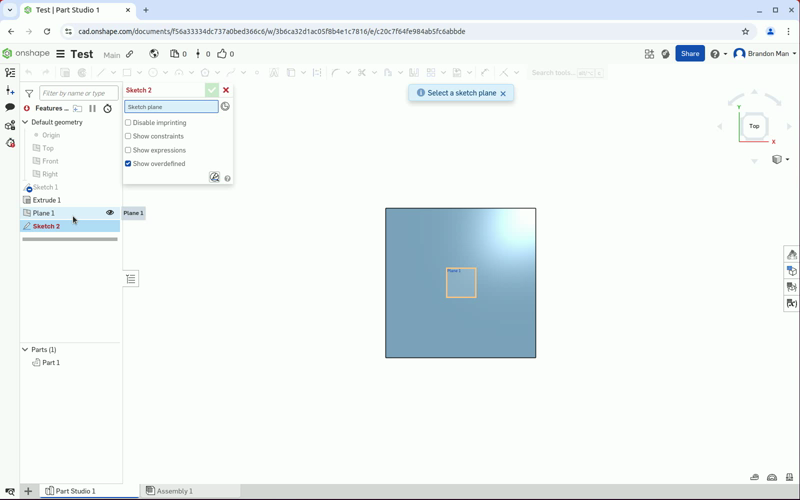
click(73, 215)
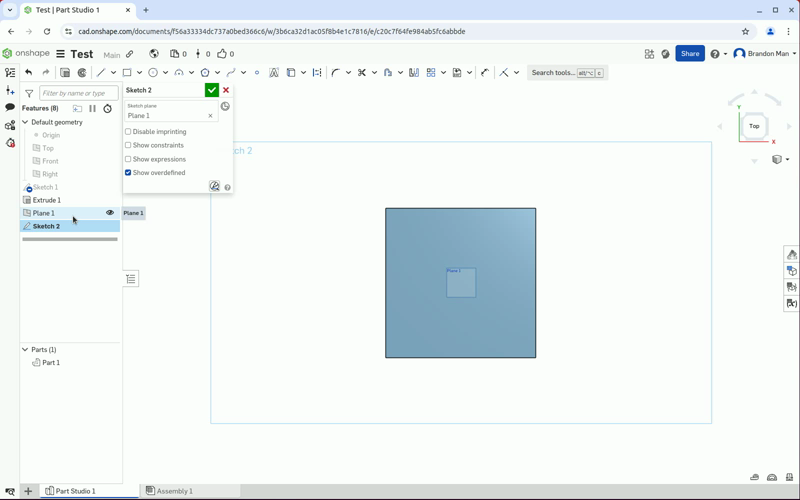
mouse_move(73, 352)
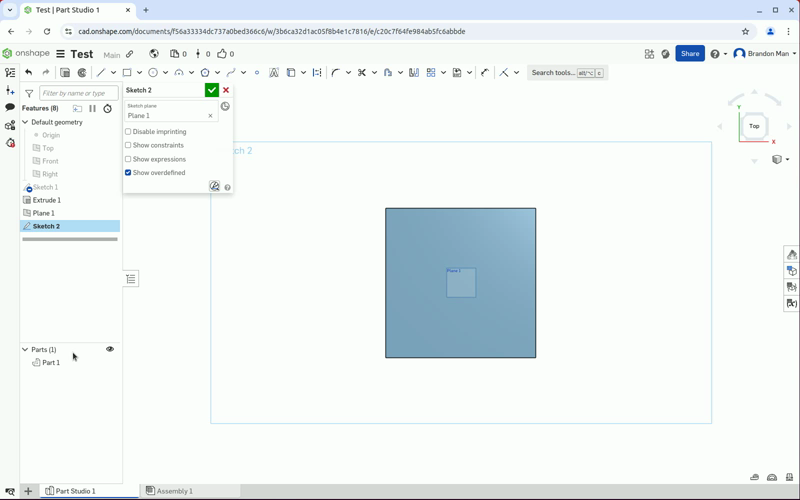
key(y)
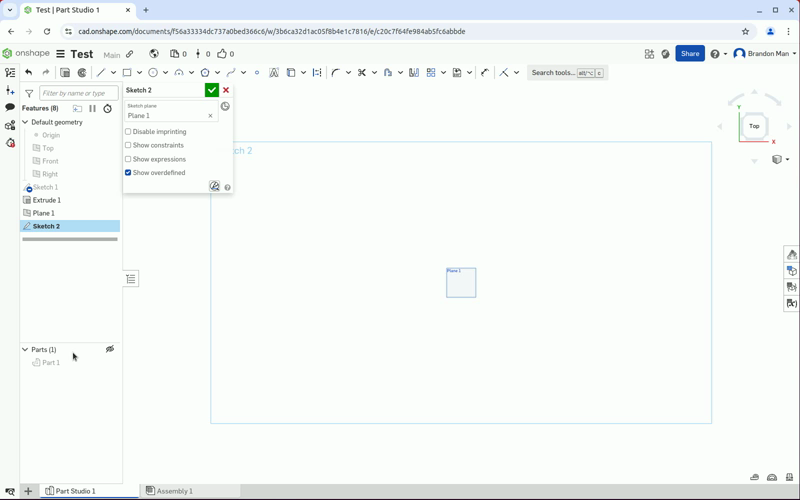
key(c)
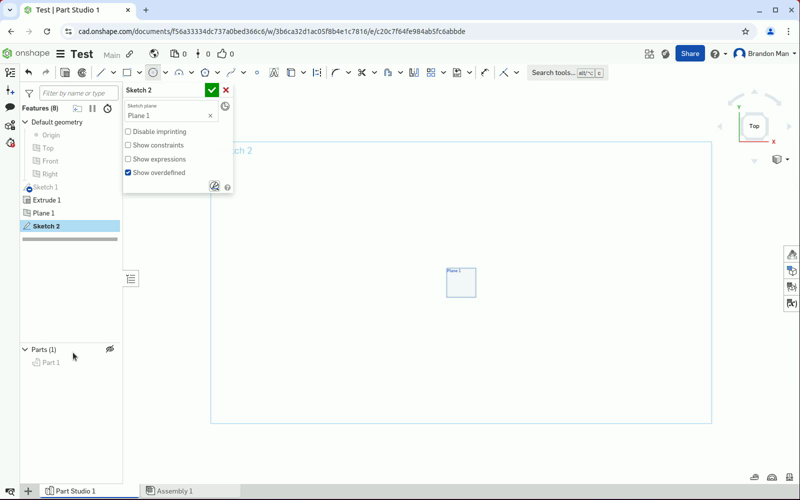
key_down(shift)
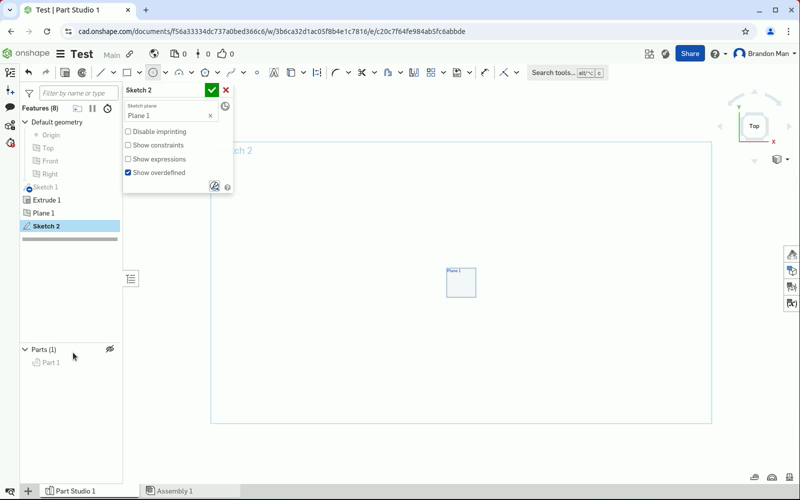
mouse_move(461, 282)
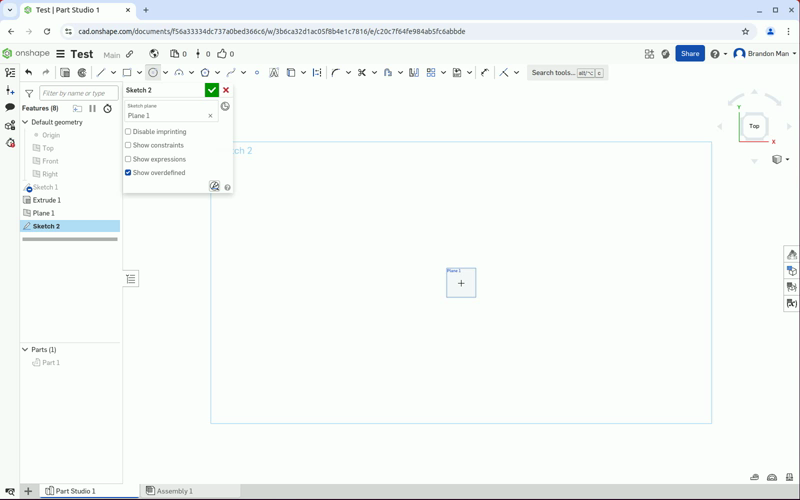
click(461, 282)
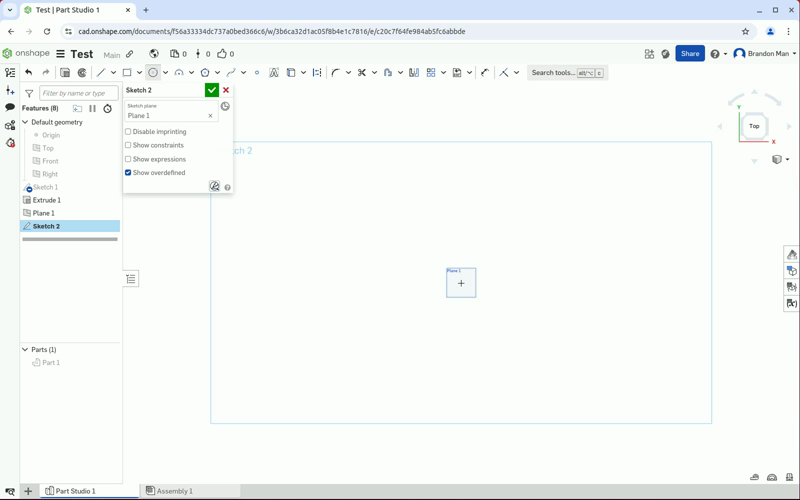
key_up(shift)
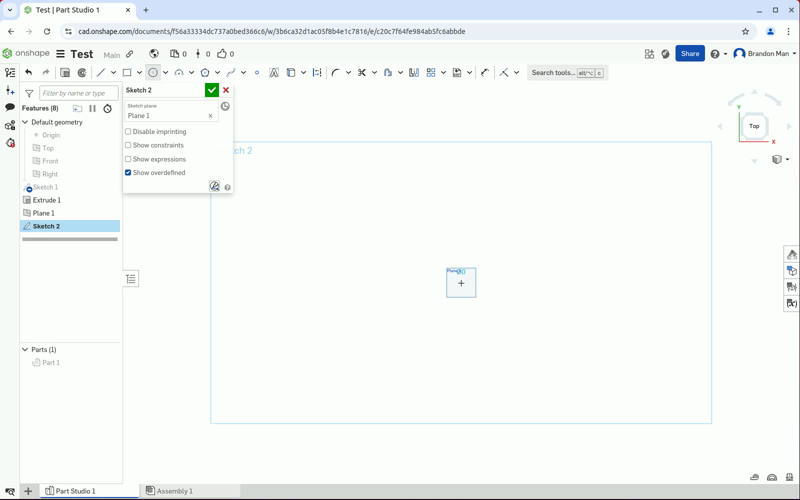
mouse_move(480, 282)
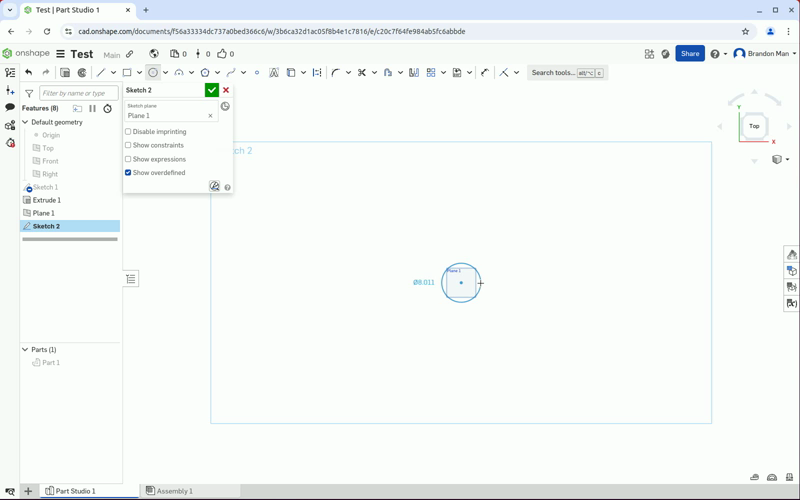
click(480, 282)
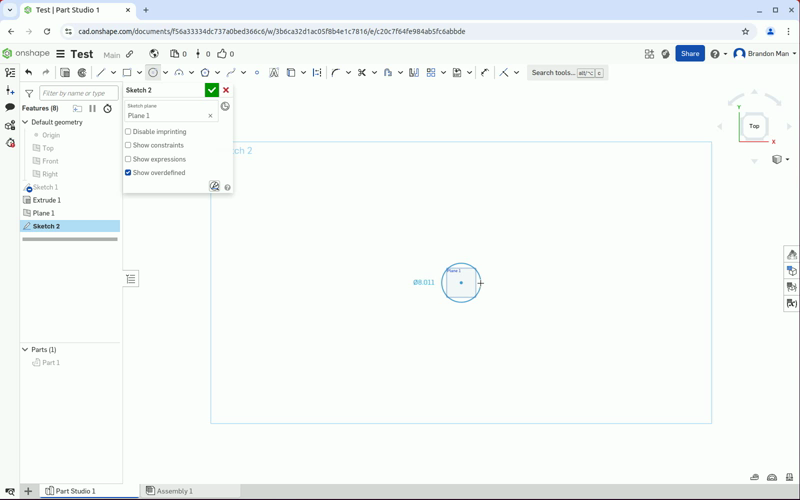
key(esc)
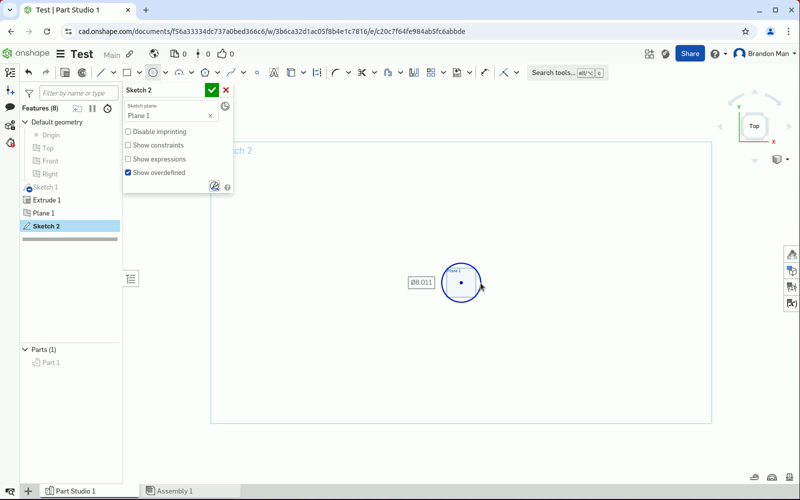
mouse_move(477, 287)
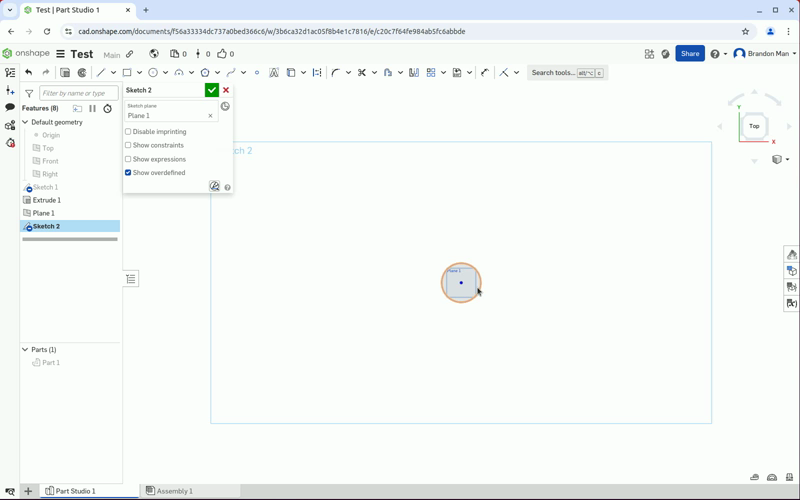
scroll(6)
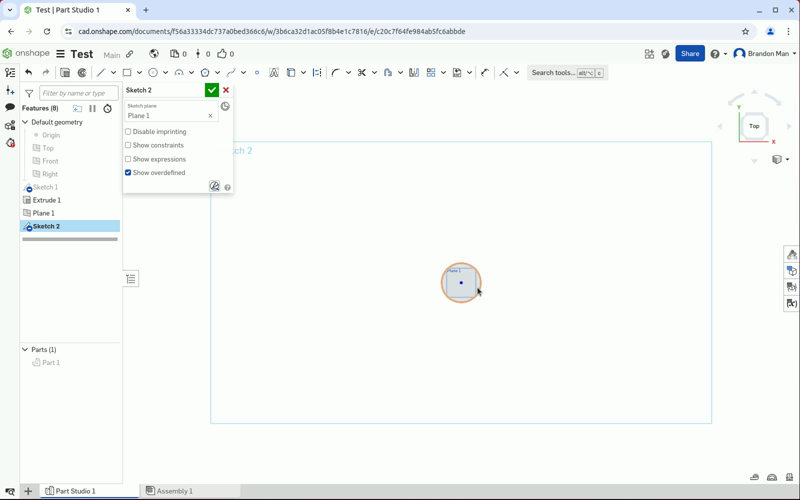
scroll(6)
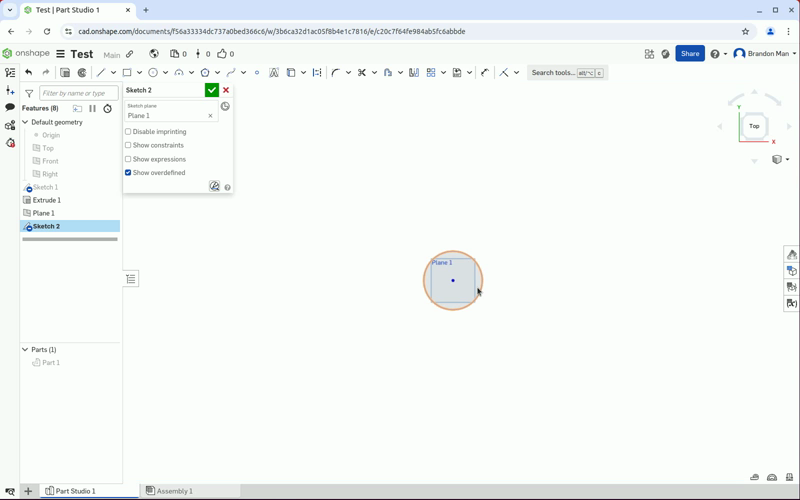
scroll(6)
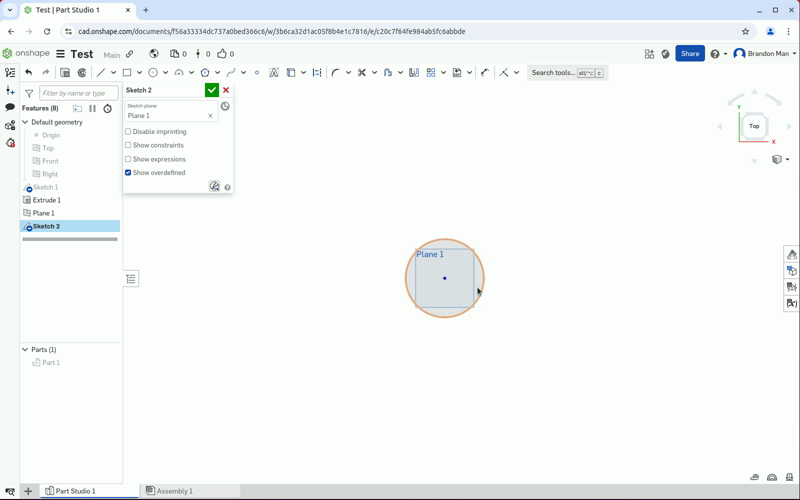
scroll(6)
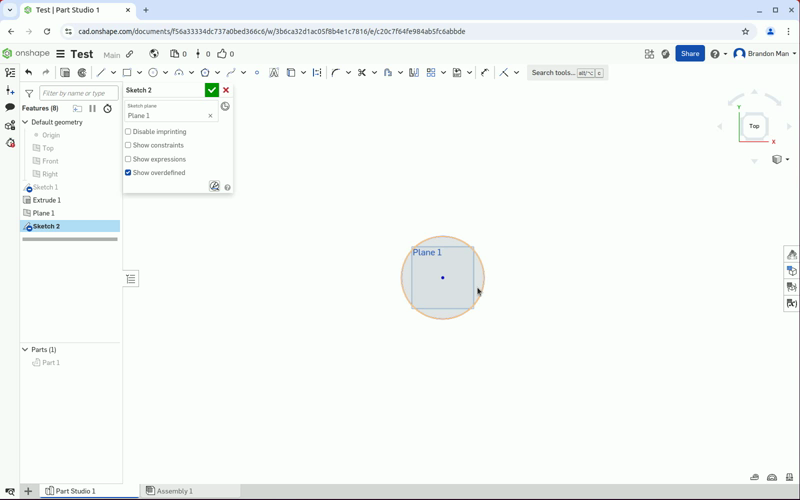
scroll(6)
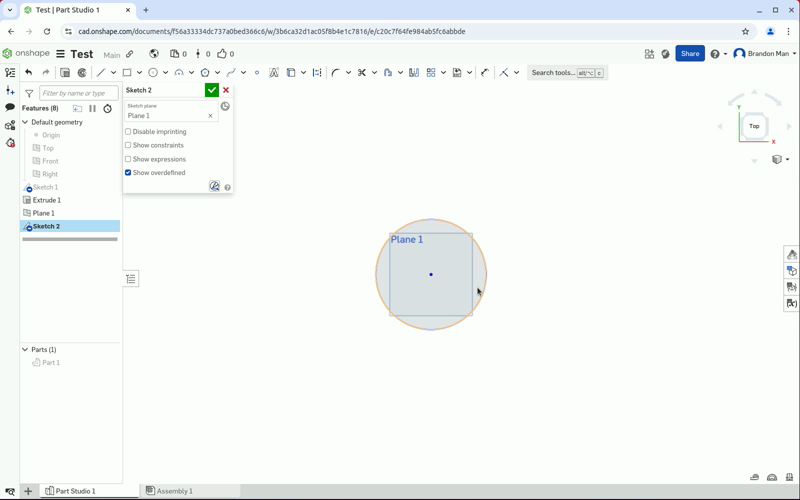
scroll(6)
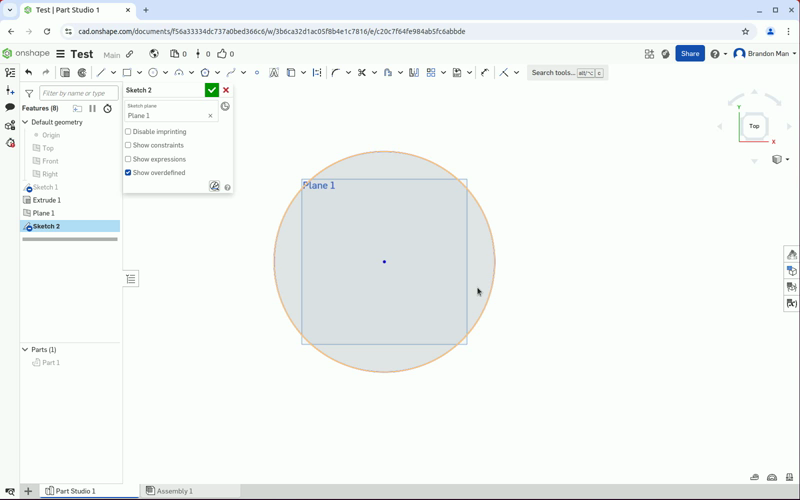
scroll(6)
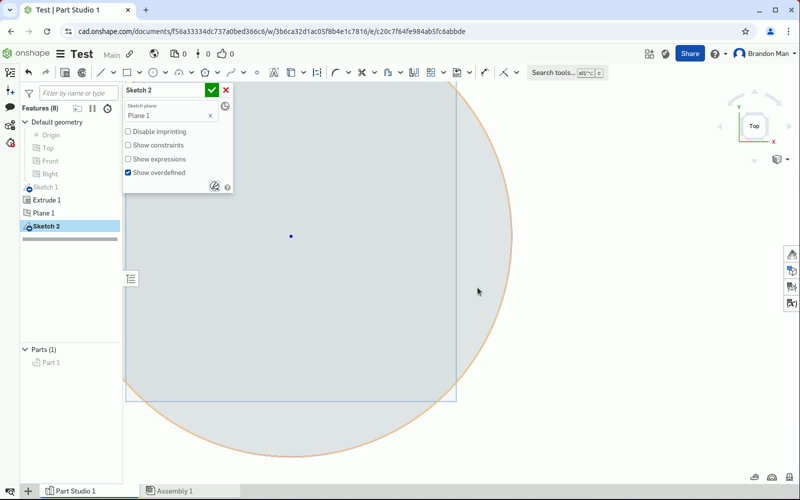
click(477, 287)
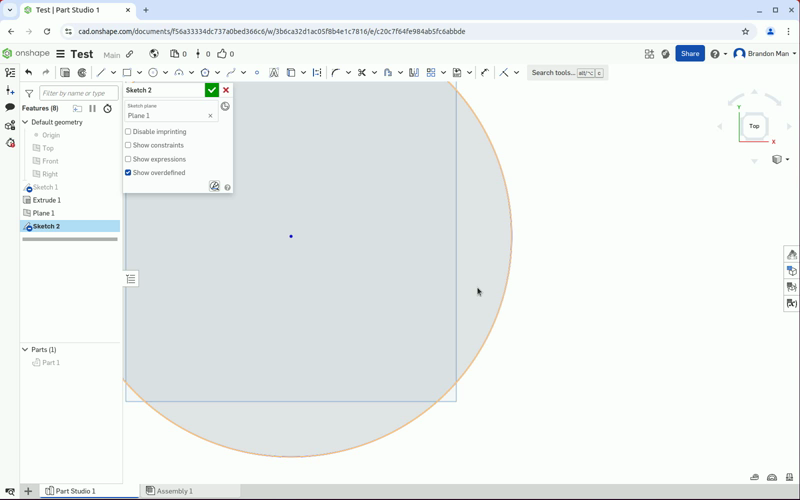
scroll(-6)
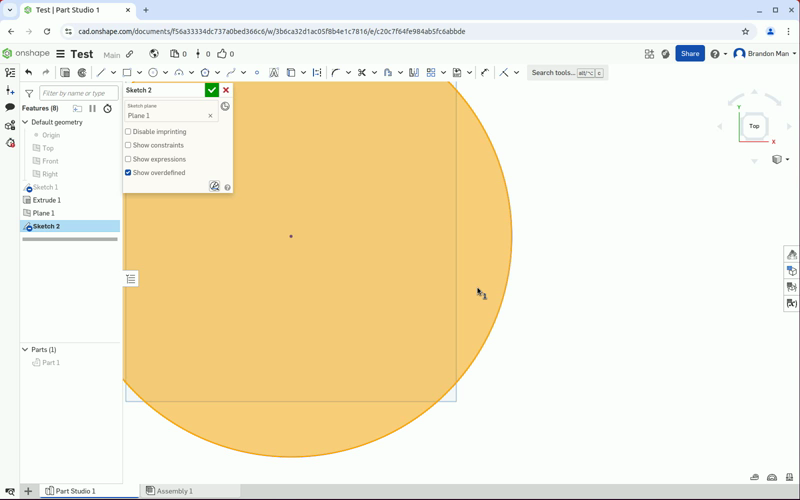
scroll(-6)
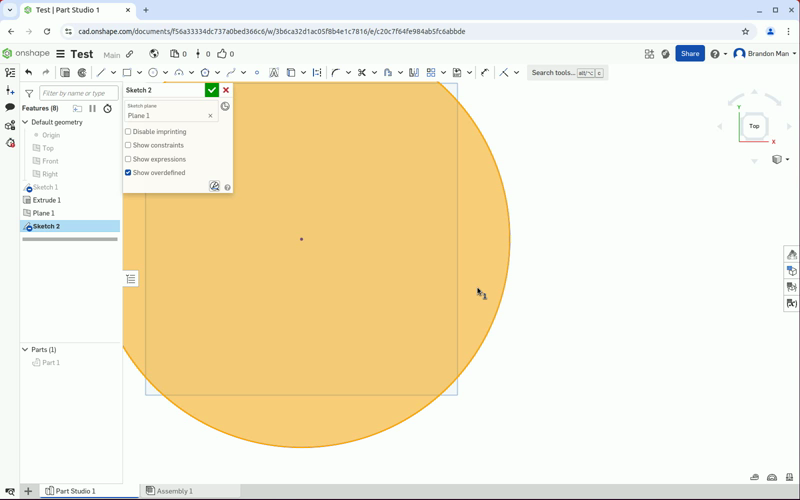
scroll(-6)
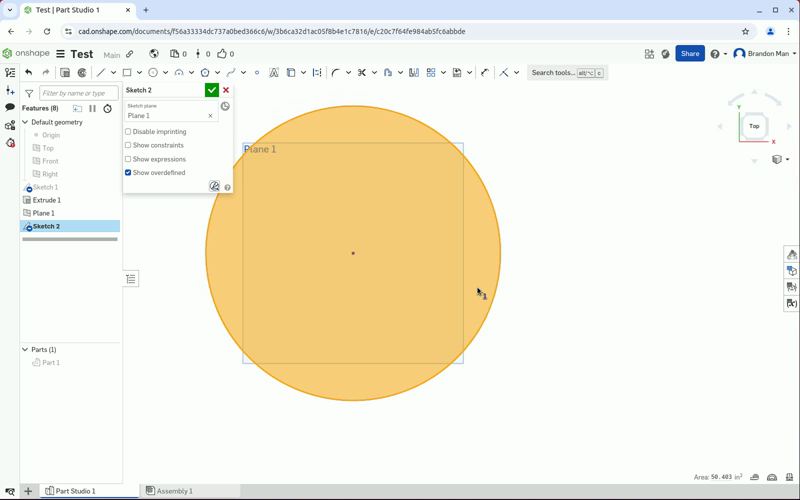
scroll(-6)
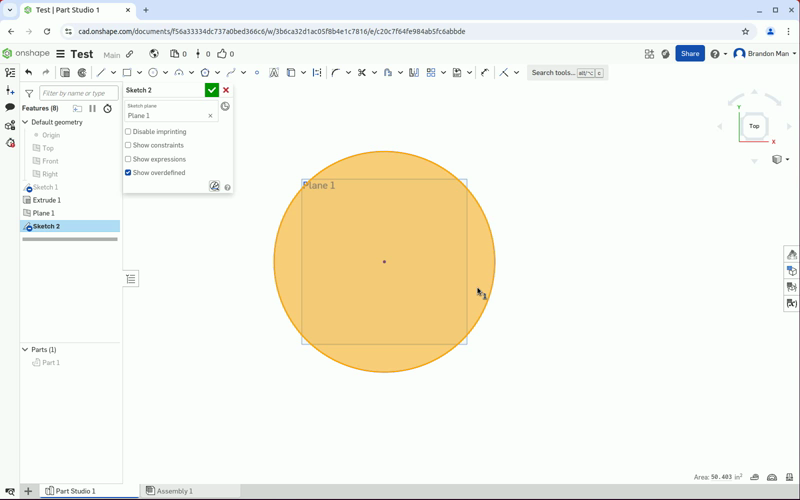
scroll(-6)
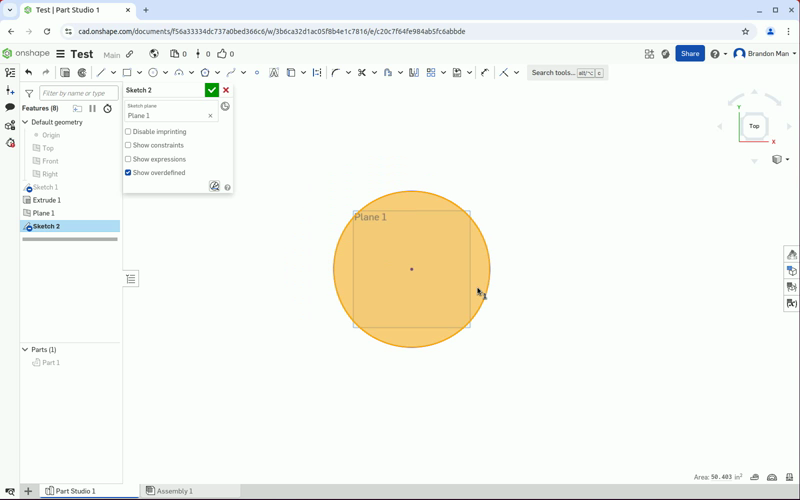
scroll(-6)
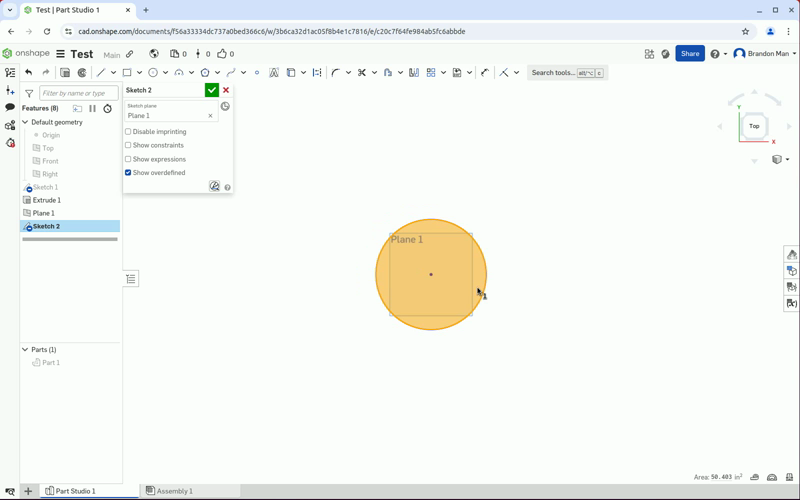
scroll(-6)
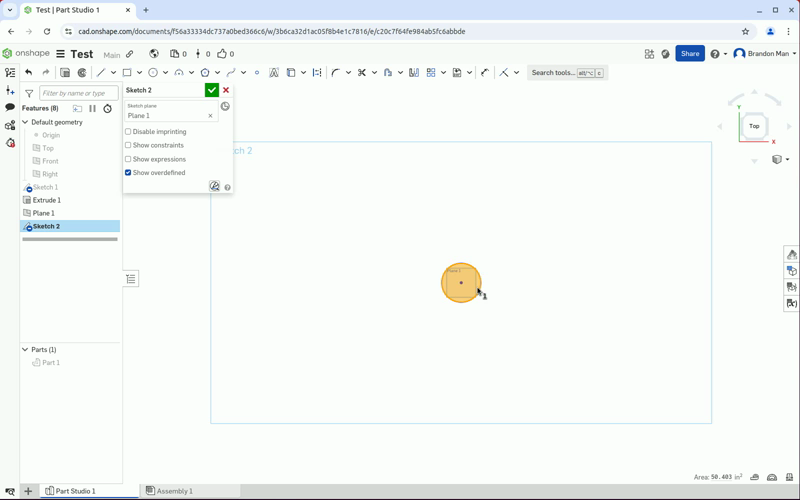
mouse_move(73, 352)
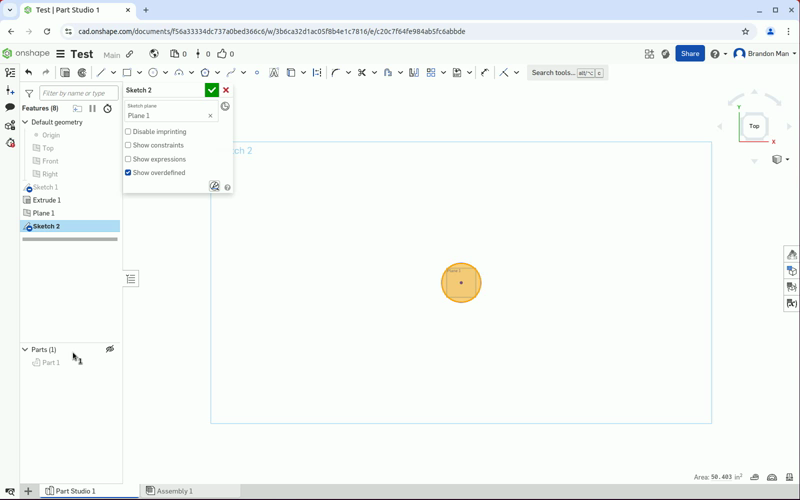
key(shift+y)
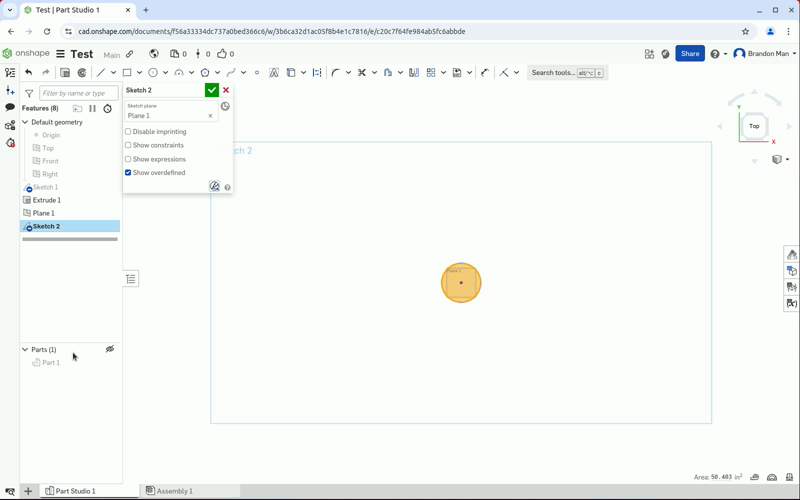
key(shift+e)
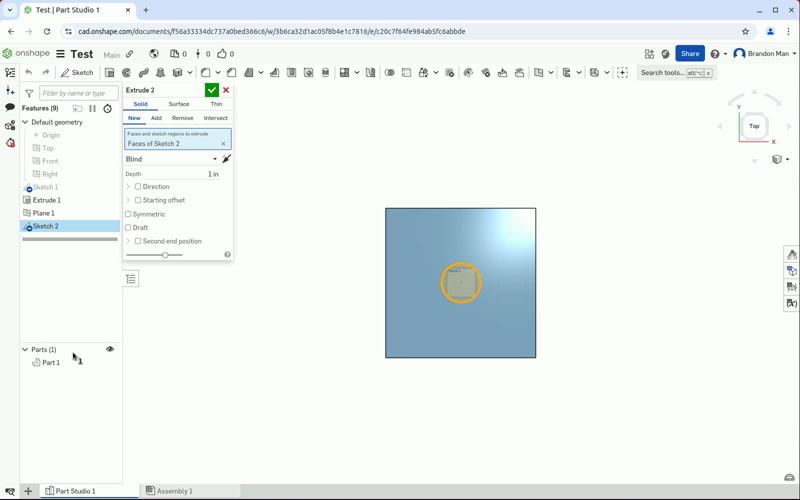
mouse_move(143, 106)
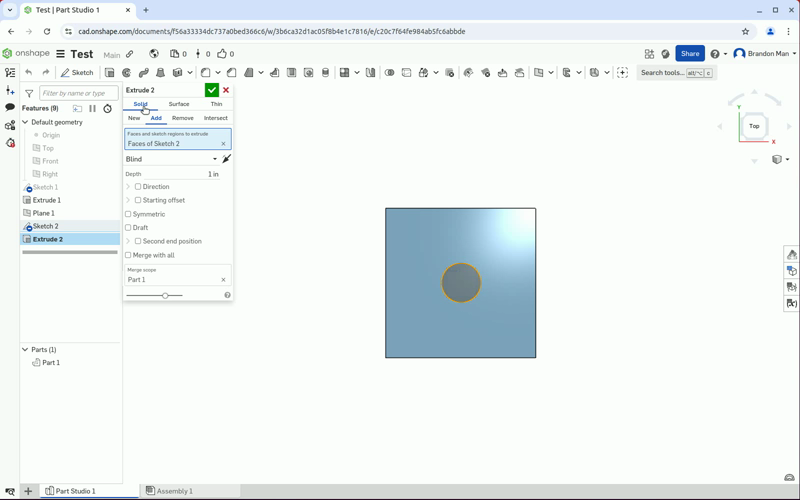
click(143, 106)
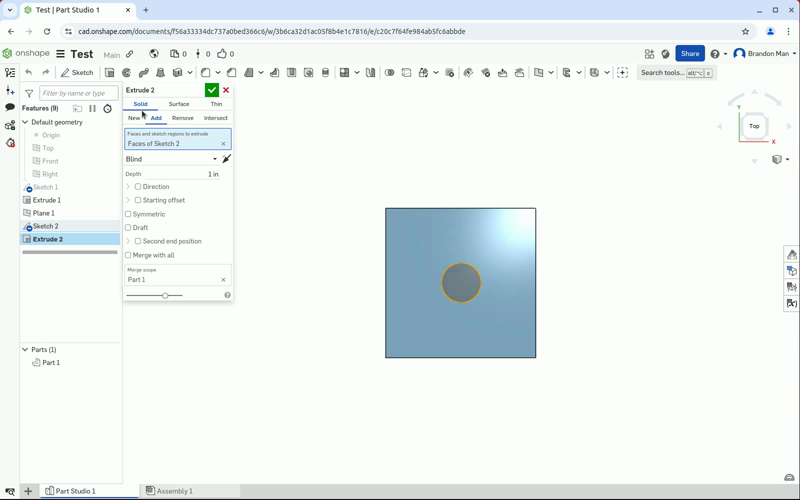
mouse_move(137, 120)
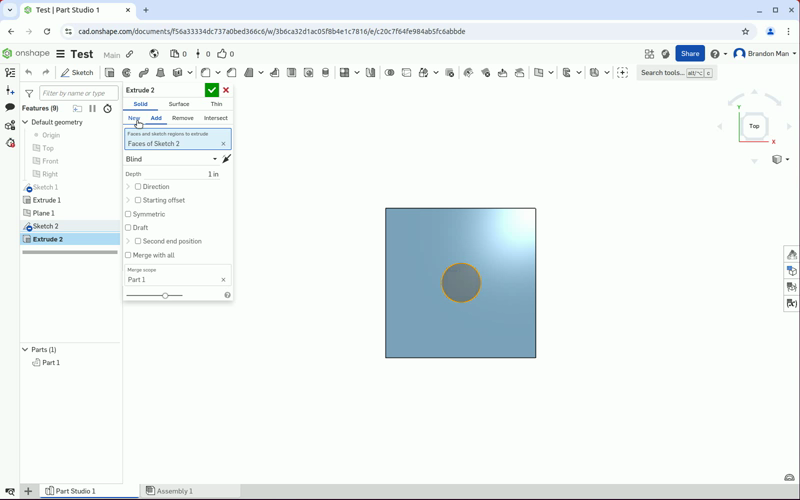
click(137, 120)
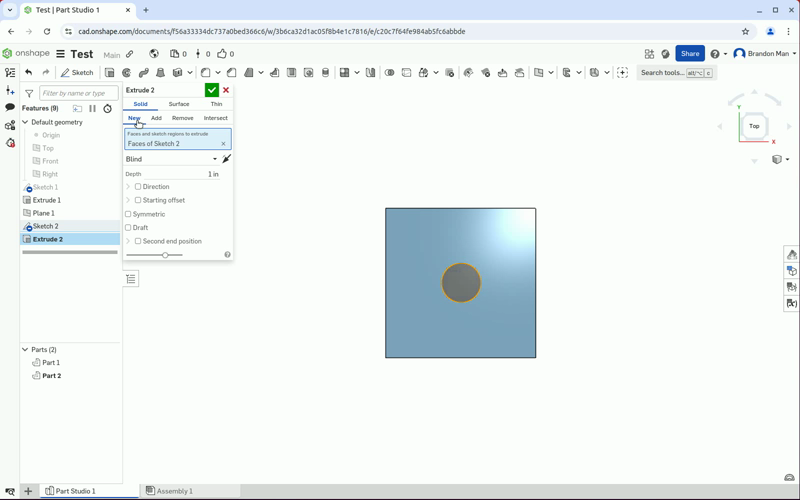
key(tab, 4)
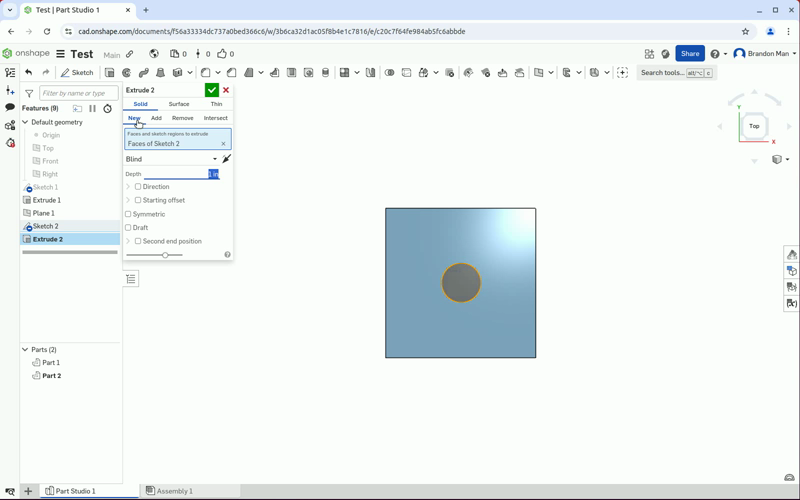
text(7.703)
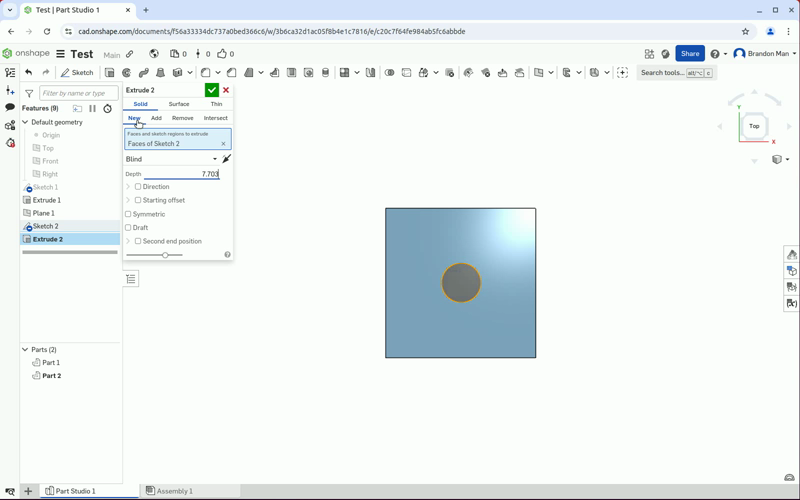
key(enter)
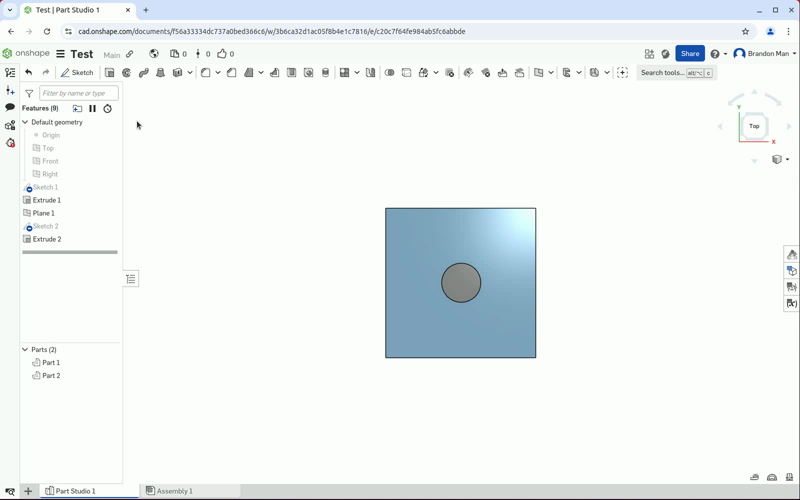
key(shift+h)
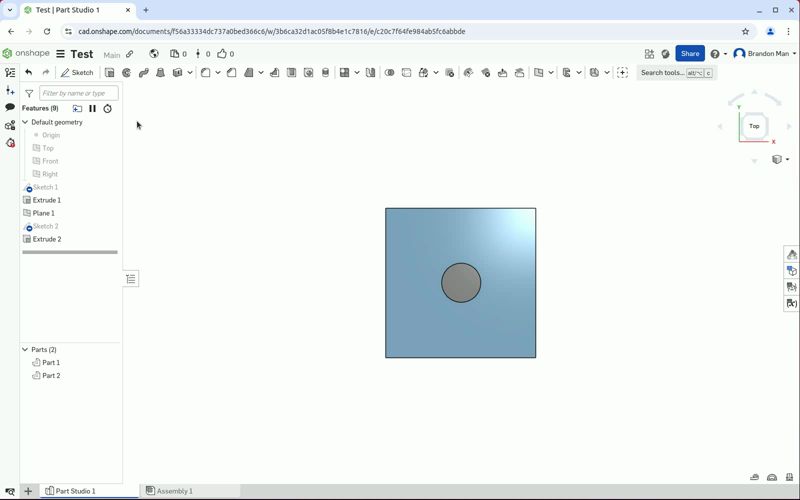
key(shift+h)
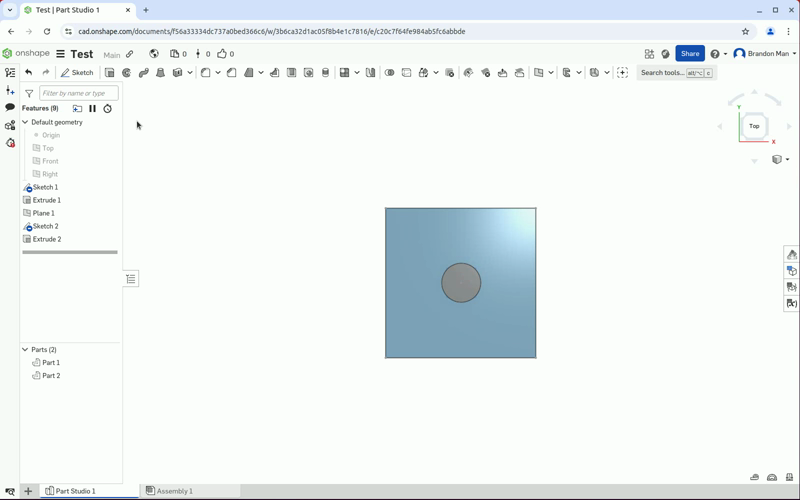
key(shift+7)
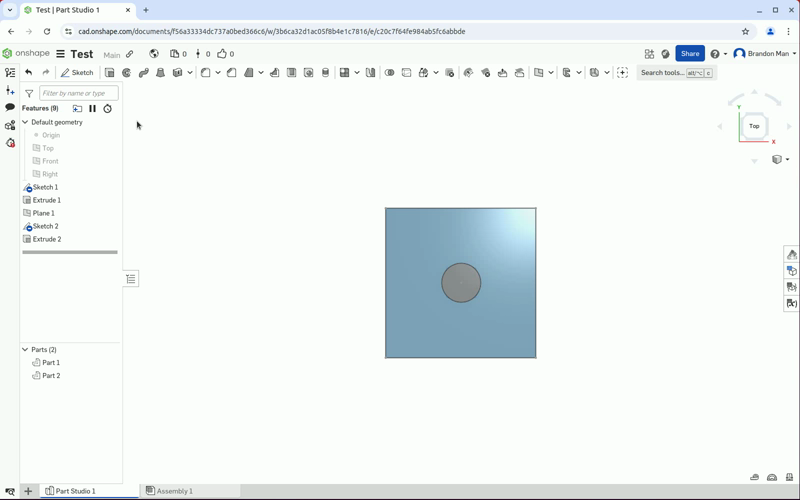
key(up, 3)
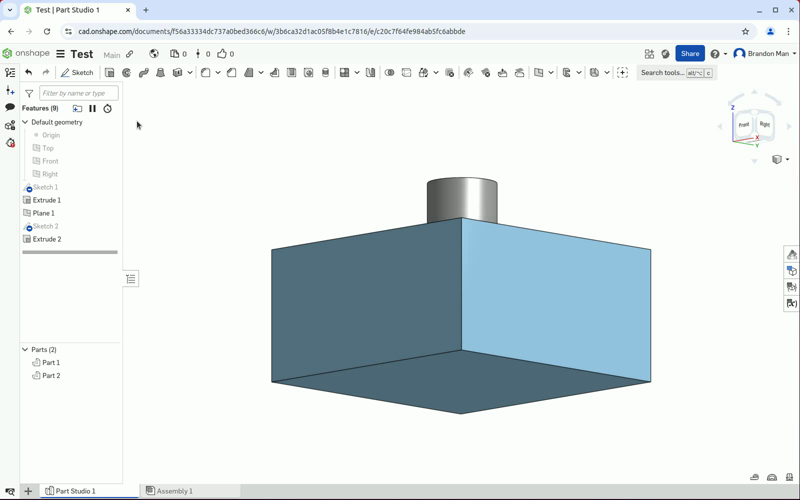
key(left, 3)
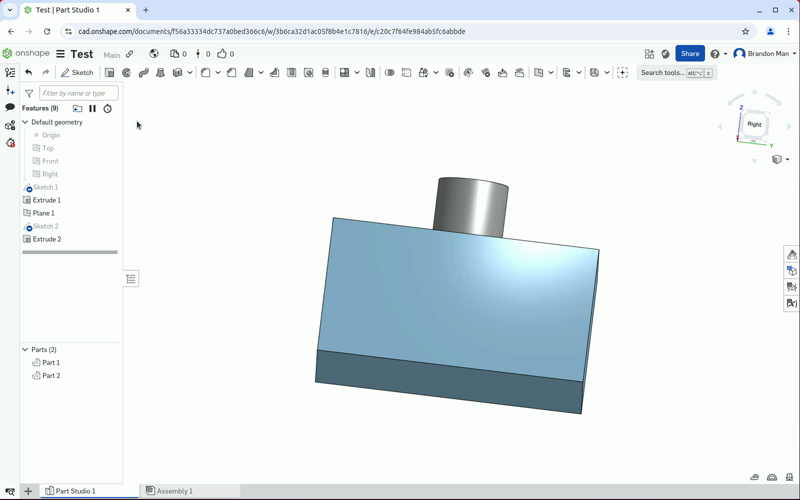
key(right, 3)
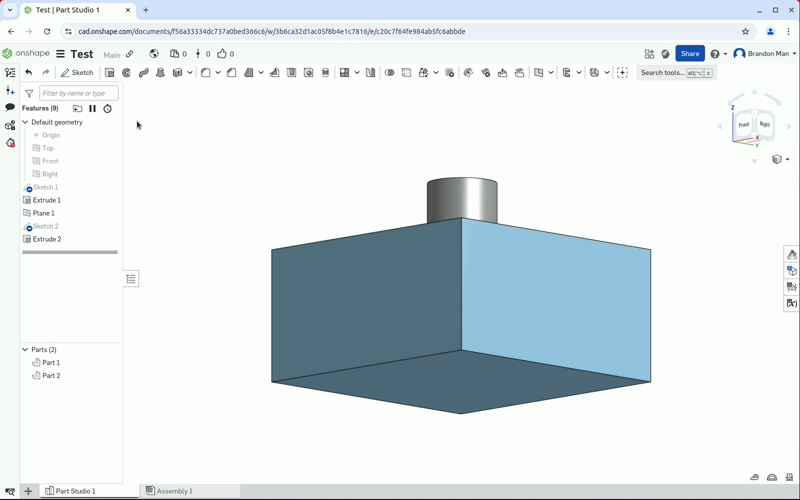
key(down, 3)
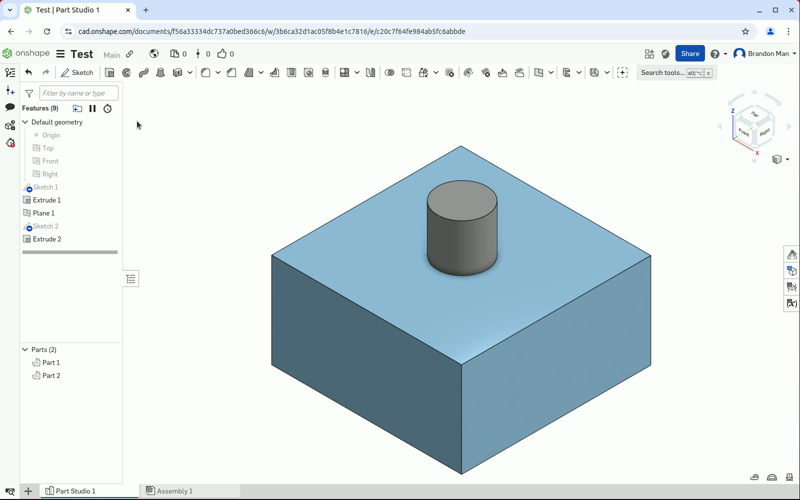
mouse_move(73, 189)
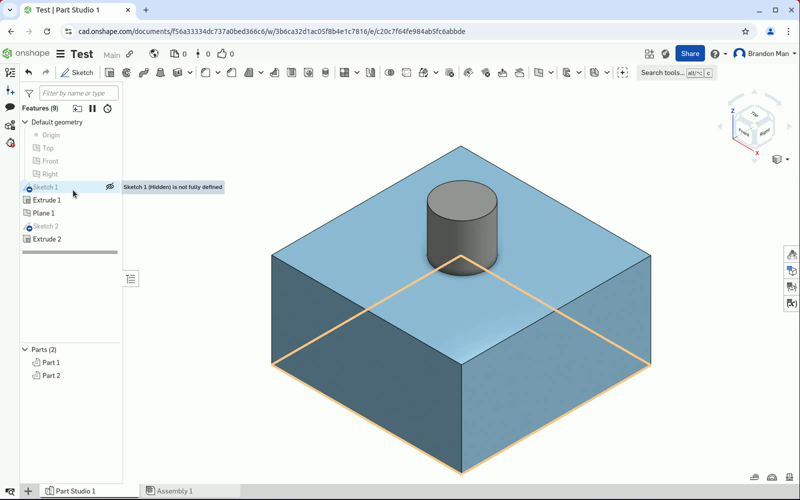
click(73, 189)